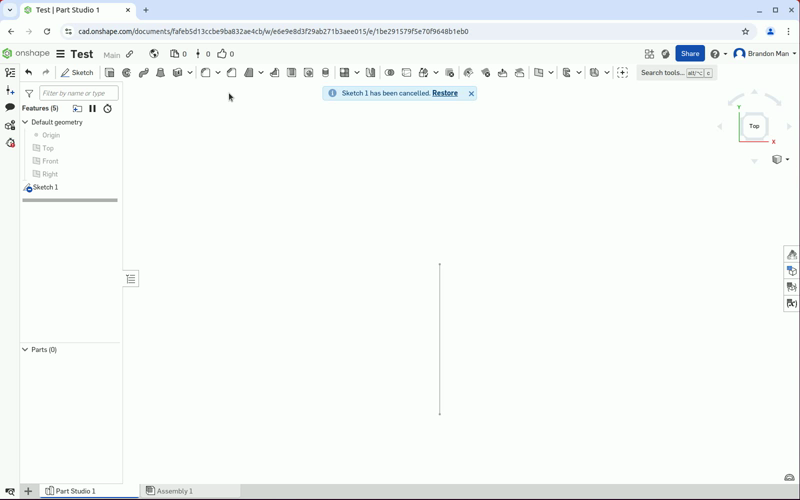
key(shift+h)
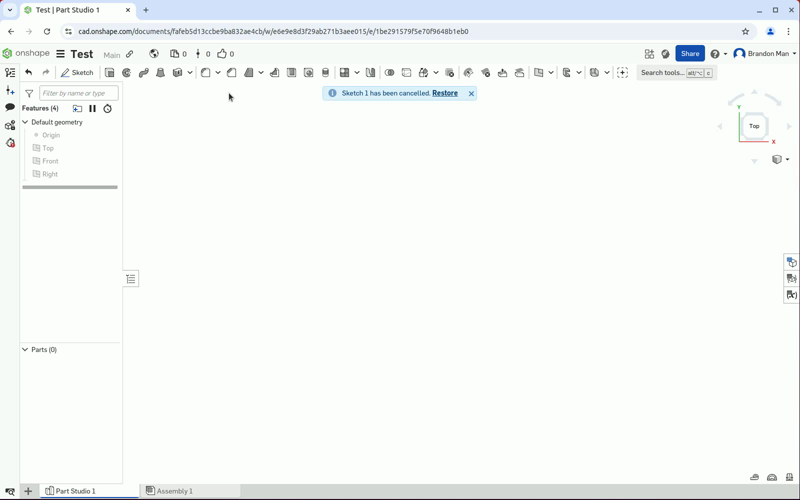
mouse_move(73, 352)
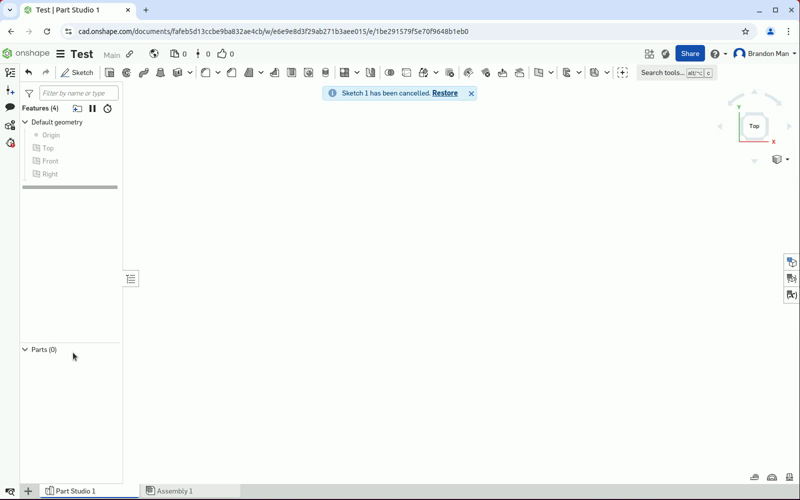
key(y)
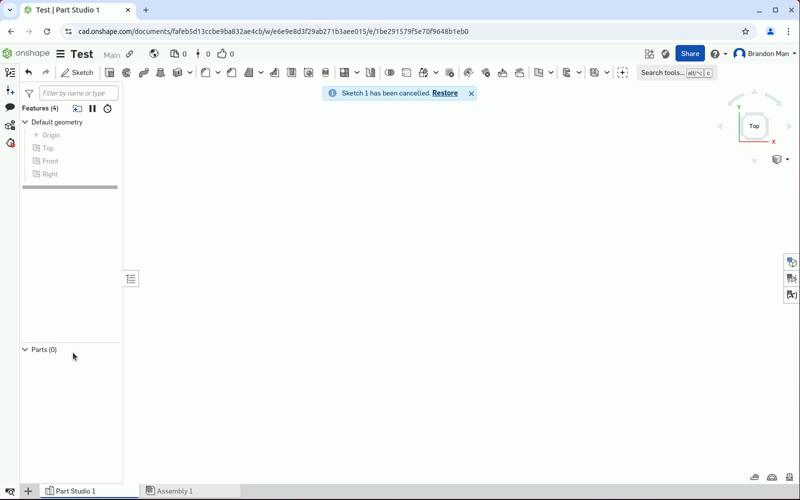
key(shift+p)
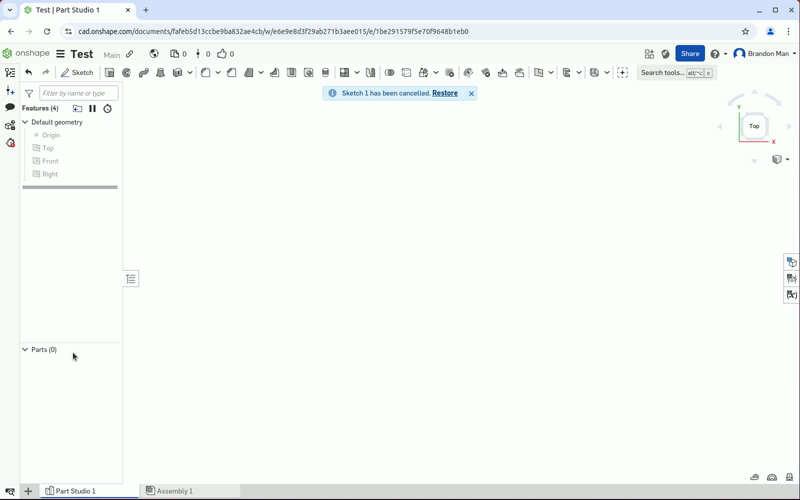
key(space)
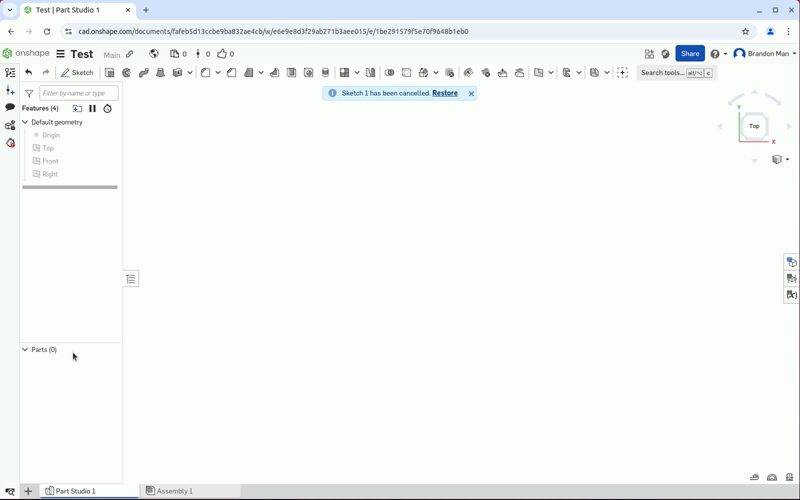
key_down(shift)
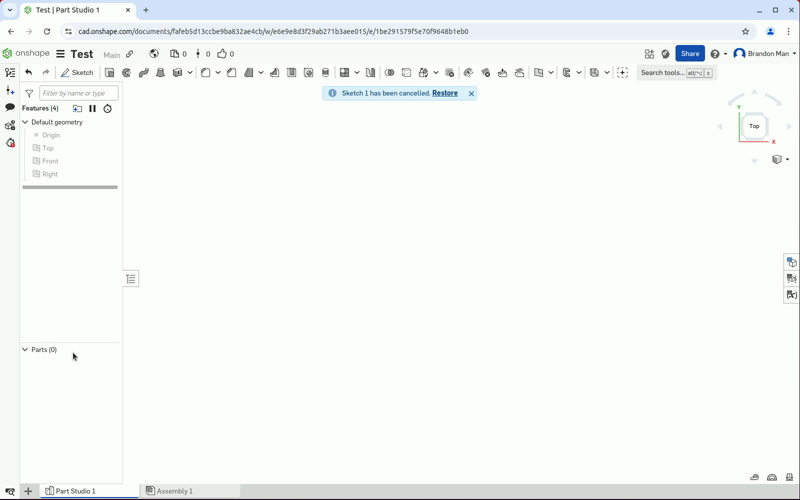
key(up)
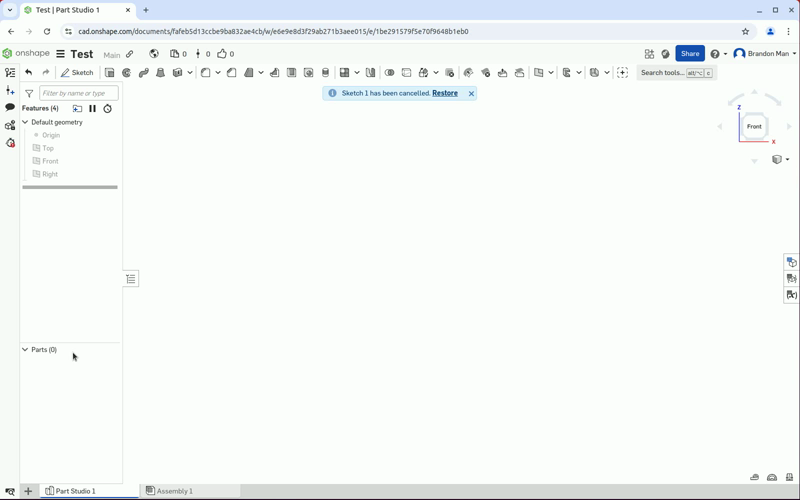
key_up(shift)
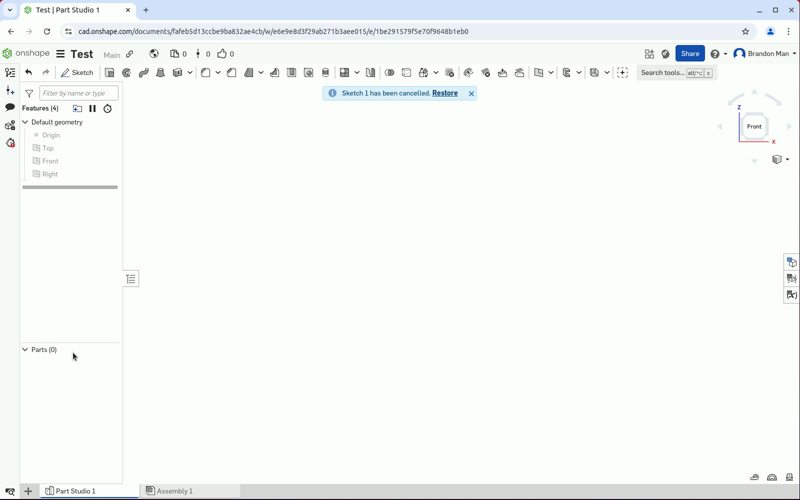
mouse_move(73, 352)
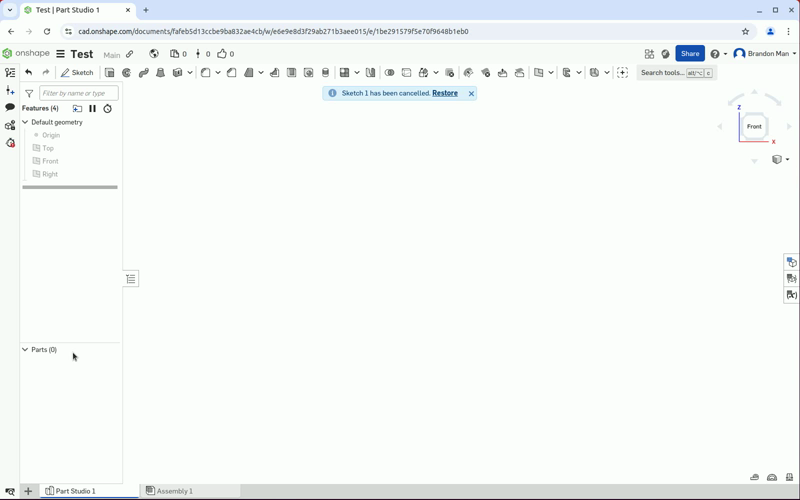
key(shift+y)
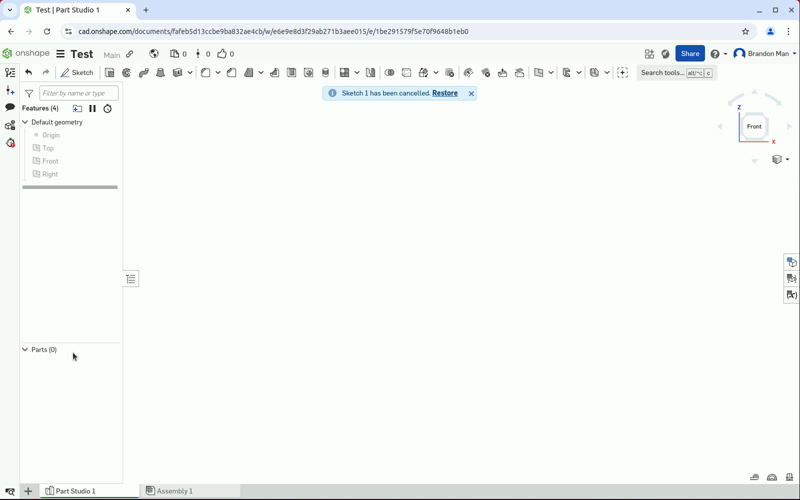
key(shift+s)
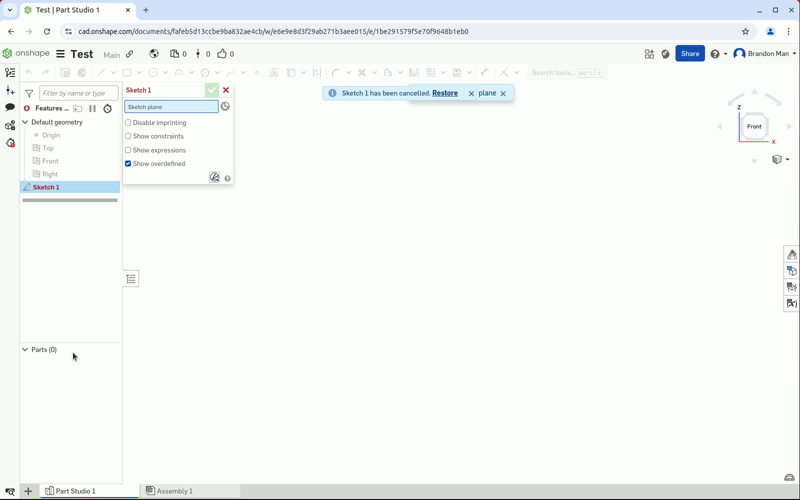
mouse_move(73, 163)
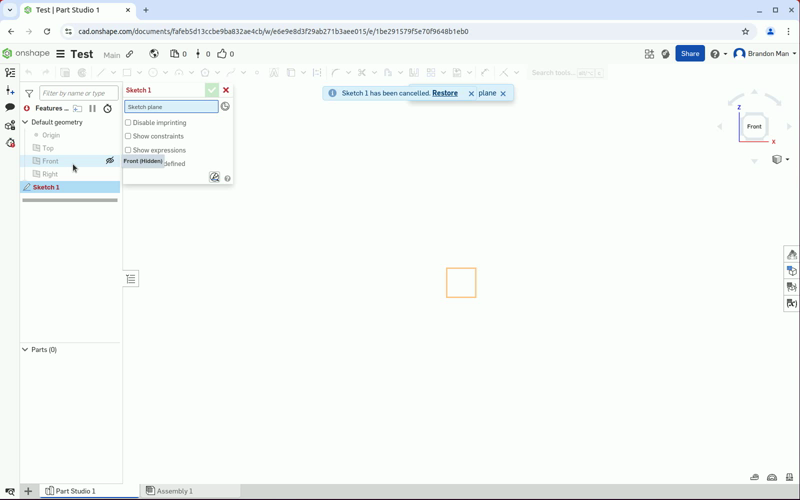
click(73, 163)
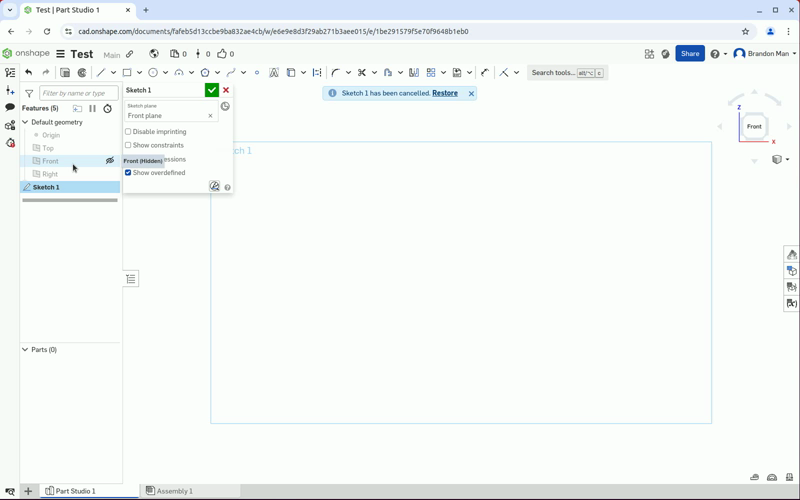
mouse_move(73, 352)
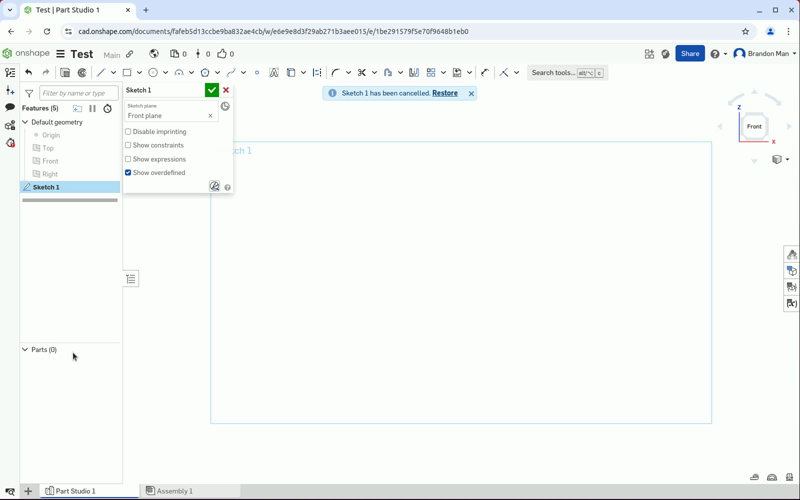
key(y)
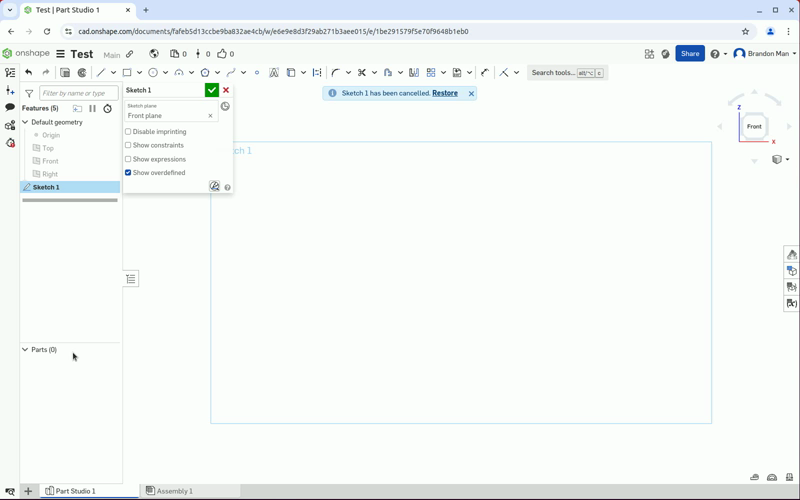
key(c)
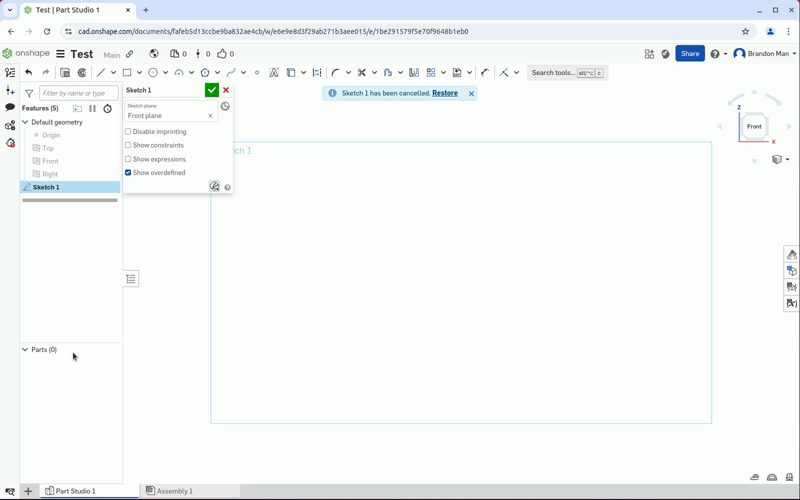
key_down(shift)
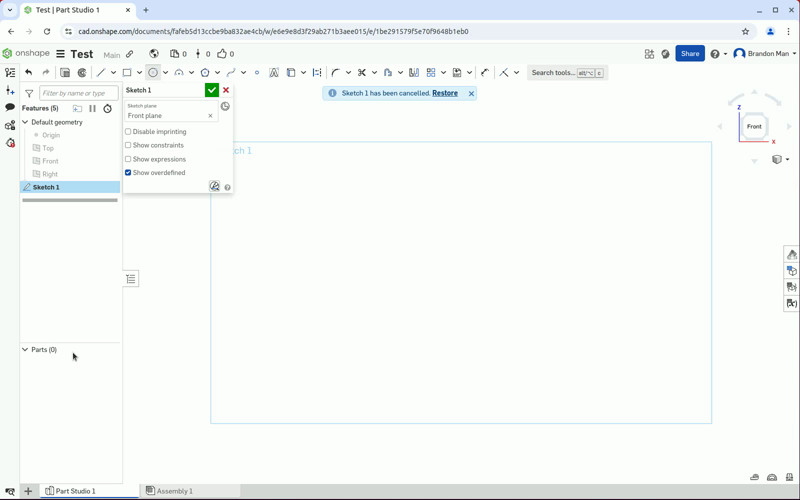
mouse_move(461, 282)
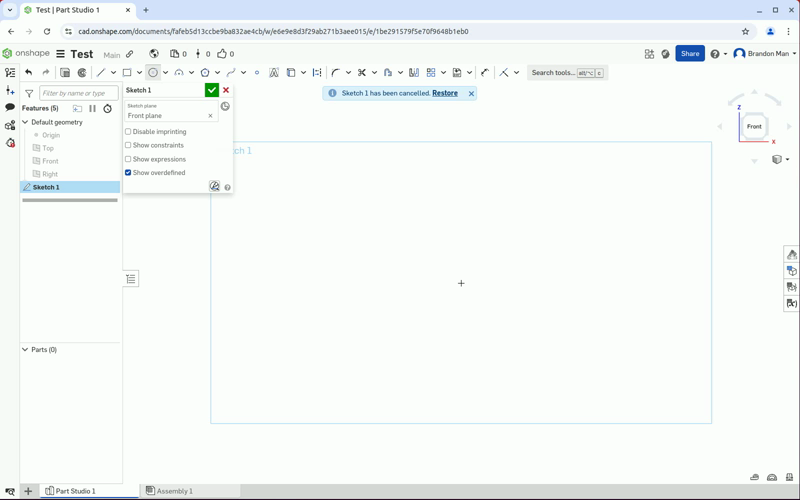
click(461, 282)
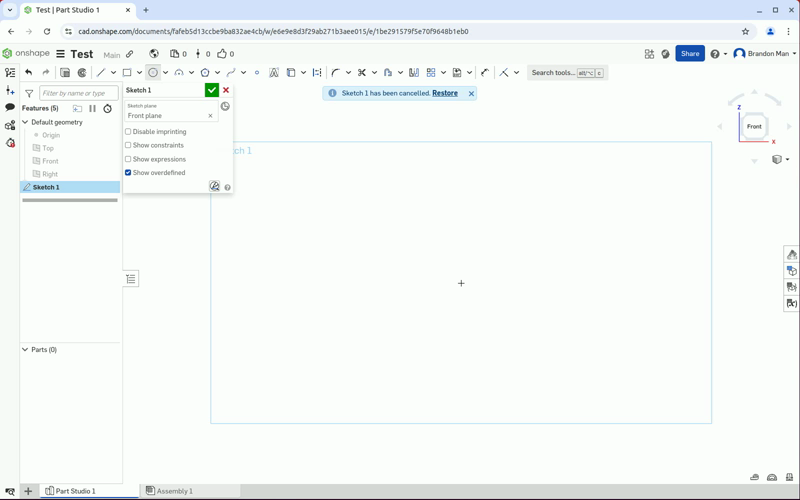
key_up(shift)
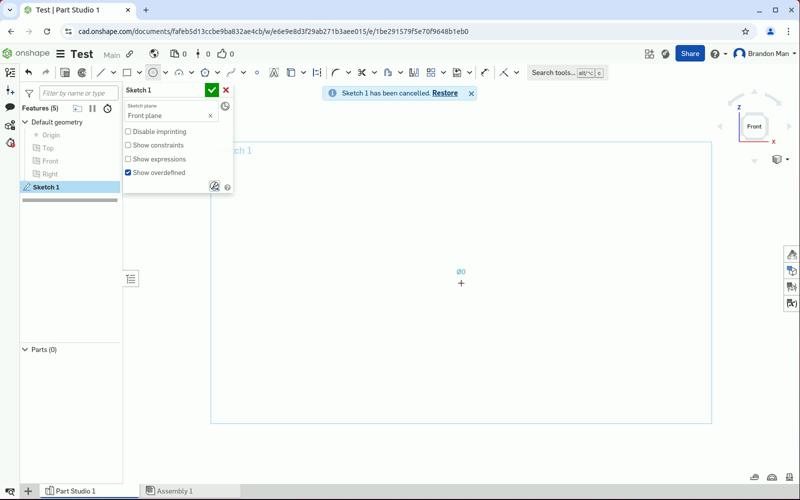
mouse_move(497, 282)
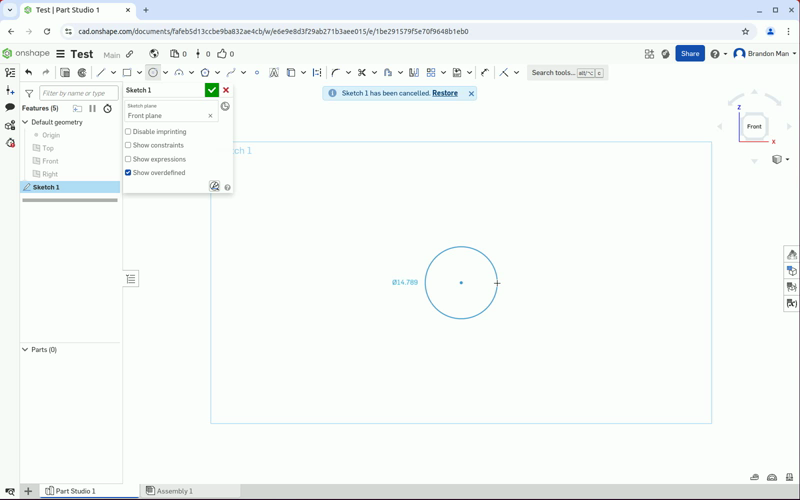
click(497, 282)
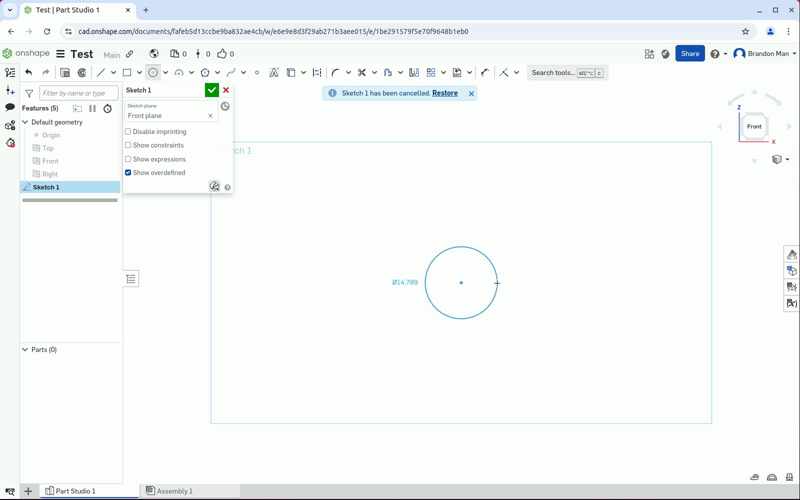
key(esc)
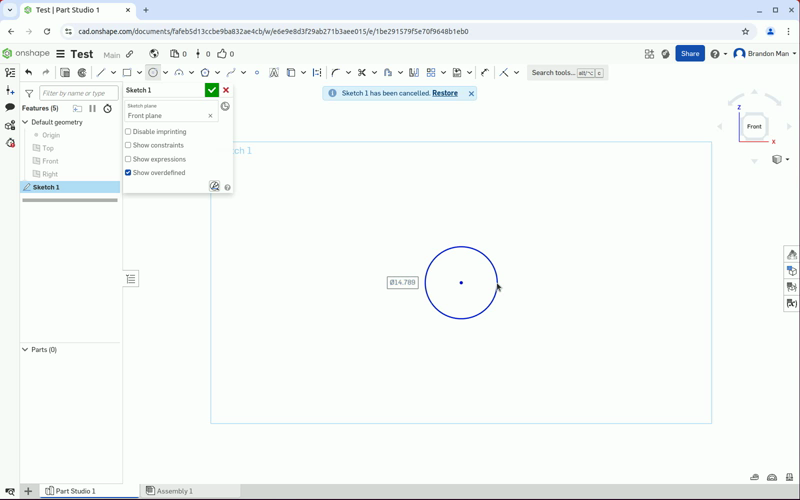
key(c)
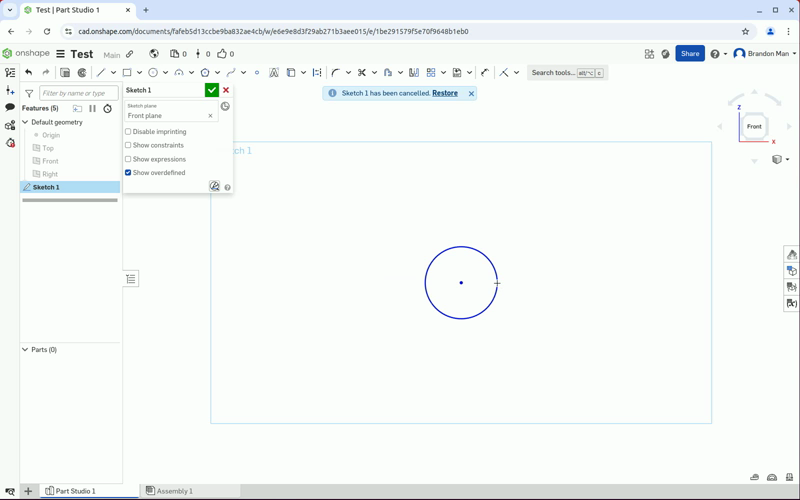
key_down(shift)
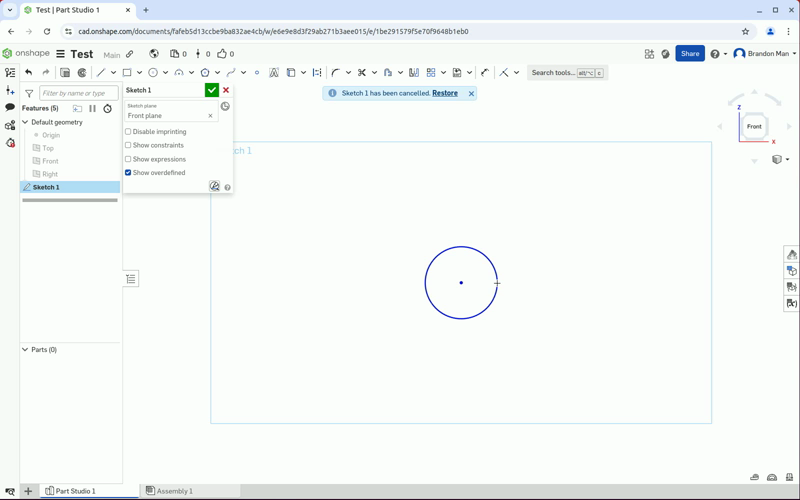
mouse_move(461, 282)
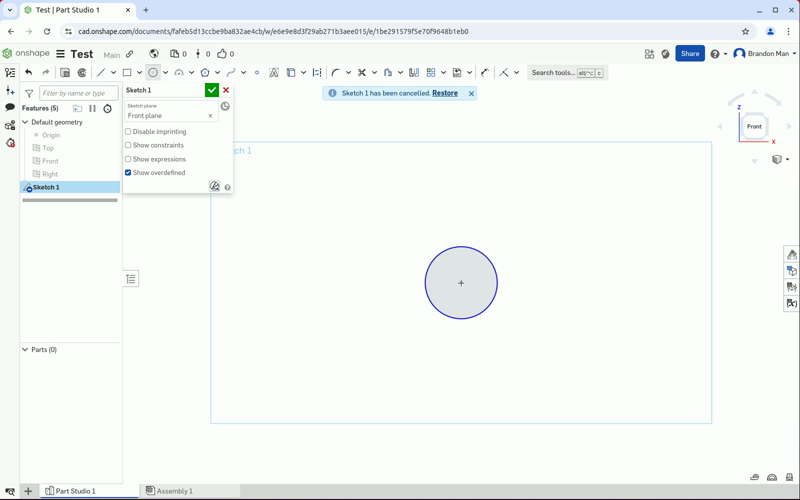
click(461, 282)
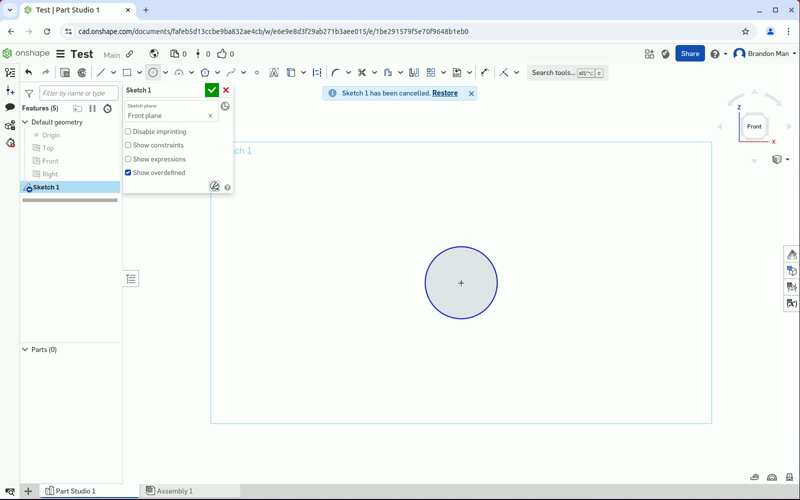
key_up(shift)
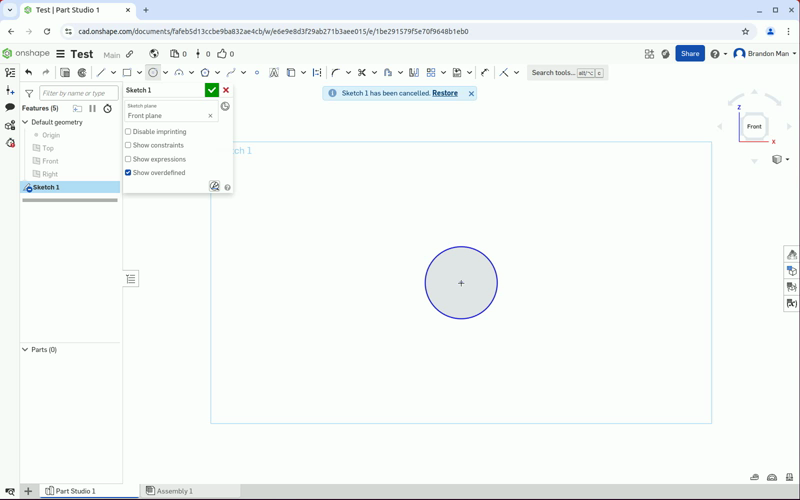
mouse_move(479, 282)
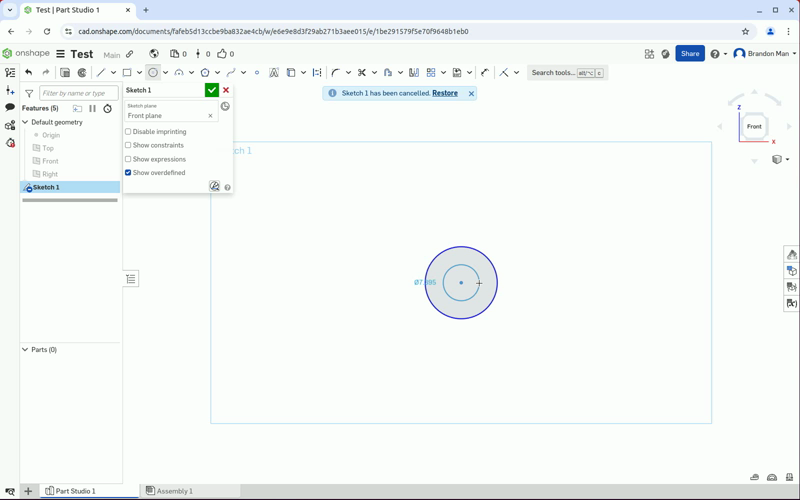
click(479, 282)
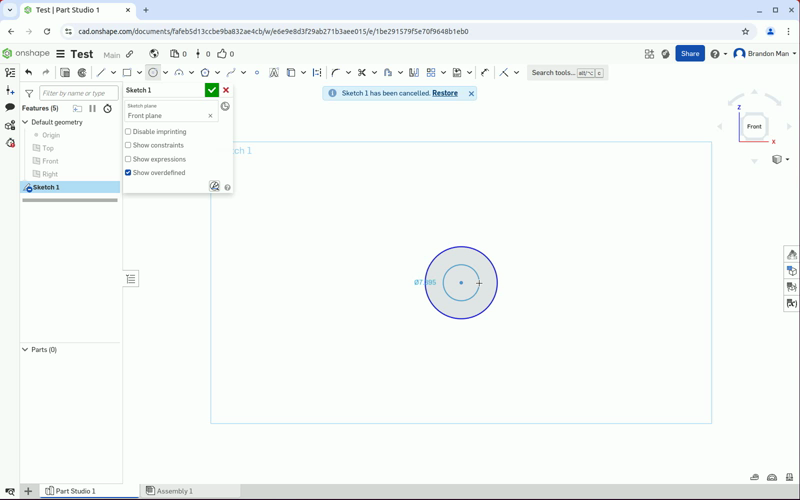
key(esc)
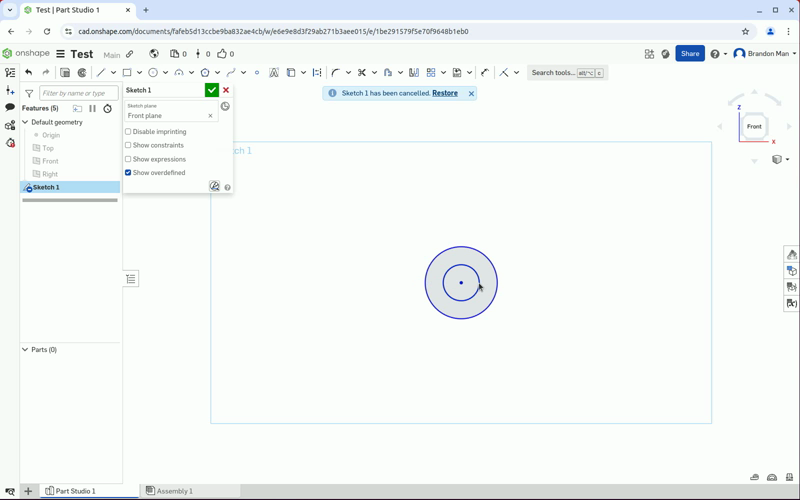
mouse_move(433, 288)
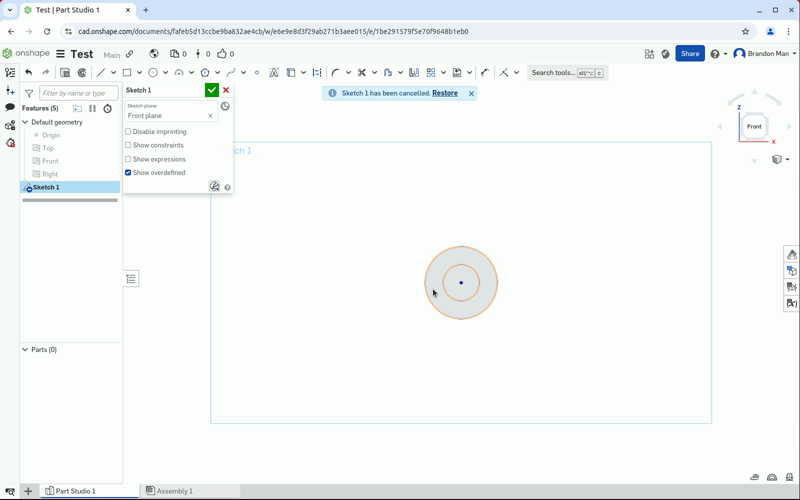
click(433, 288)
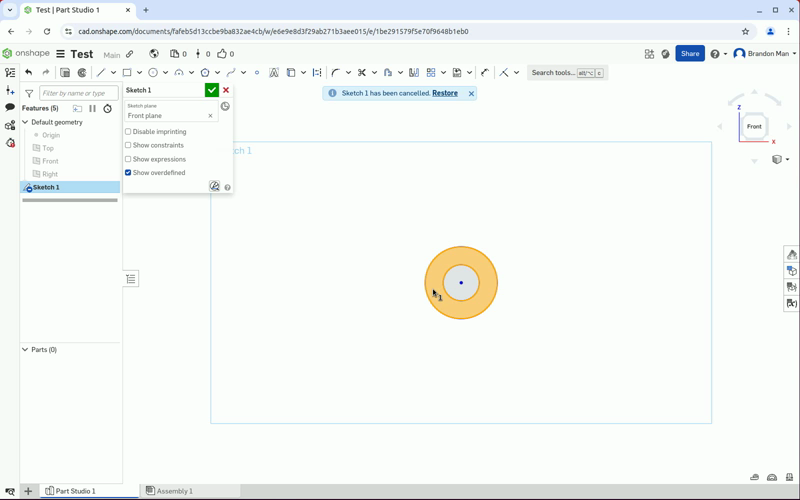
mouse_move(73, 352)
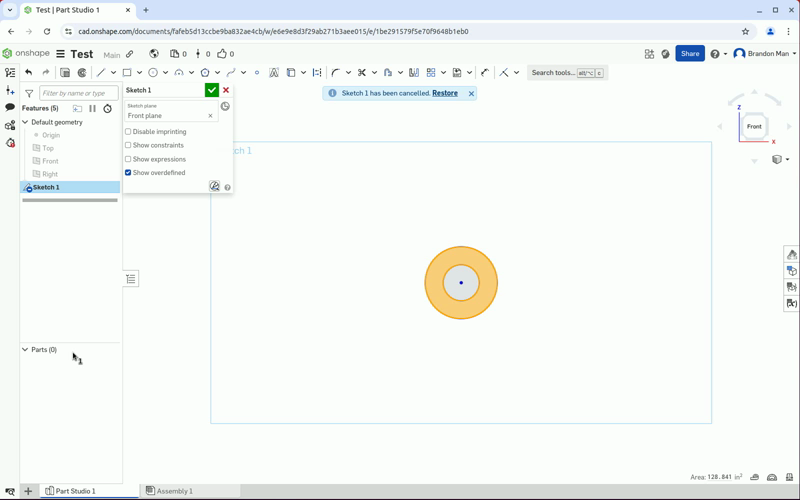
key(shift+y)
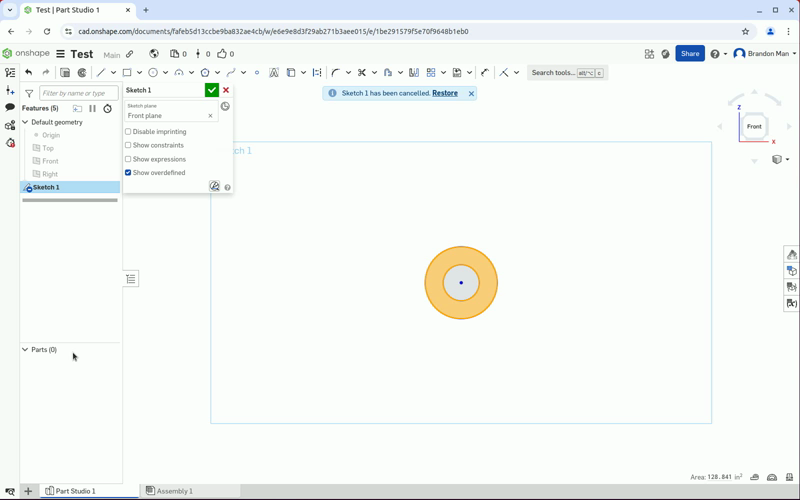
key(shift+e)
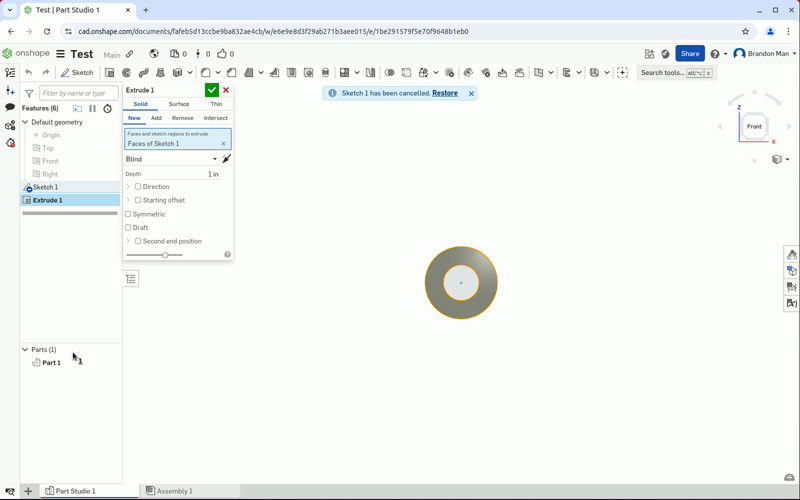
mouse_move(143, 106)
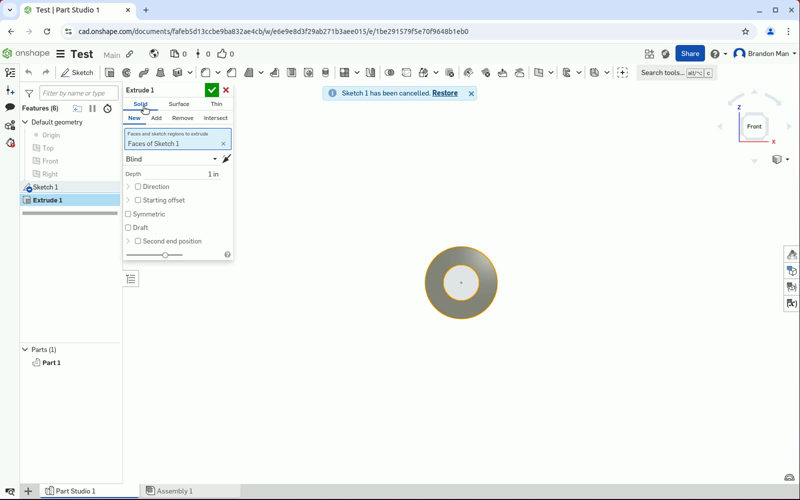
click(143, 106)
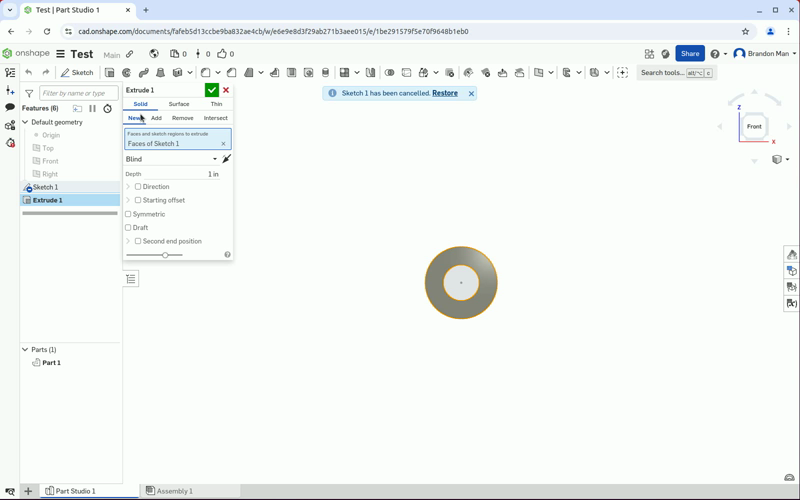
mouse_move(137, 120)
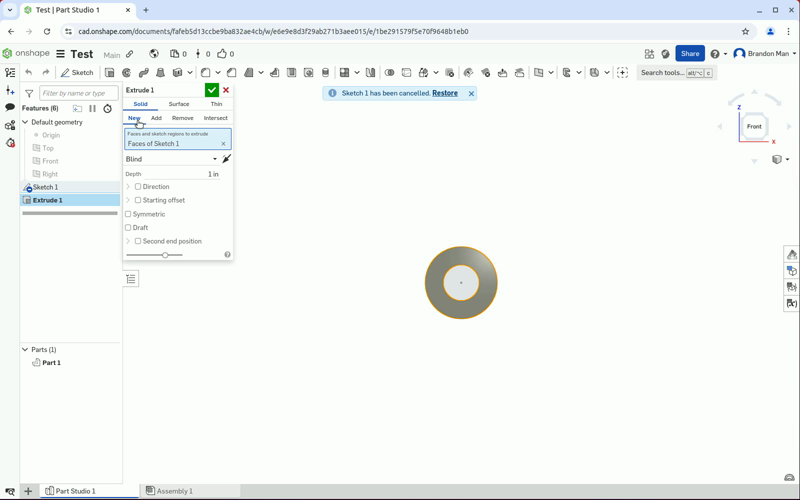
click(137, 120)
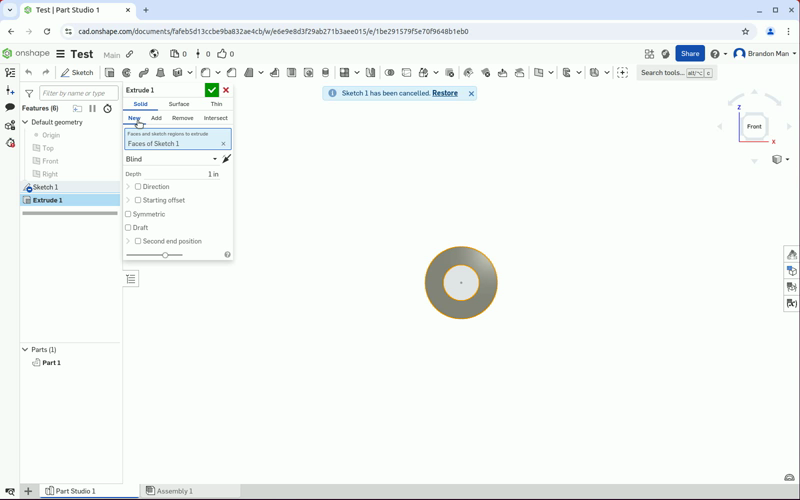
key(tab, 4)
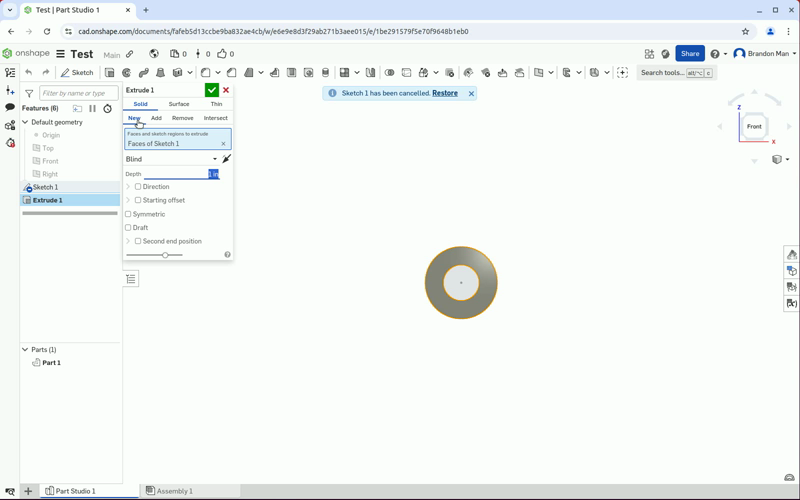
text(3.611)
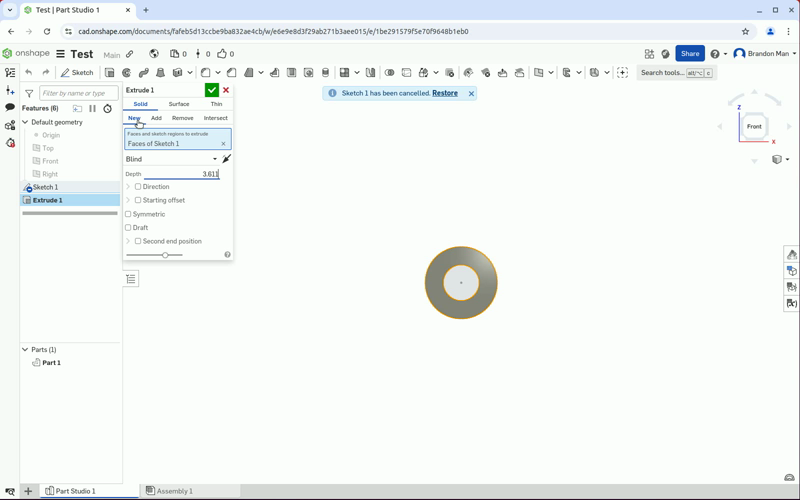
key(enter)
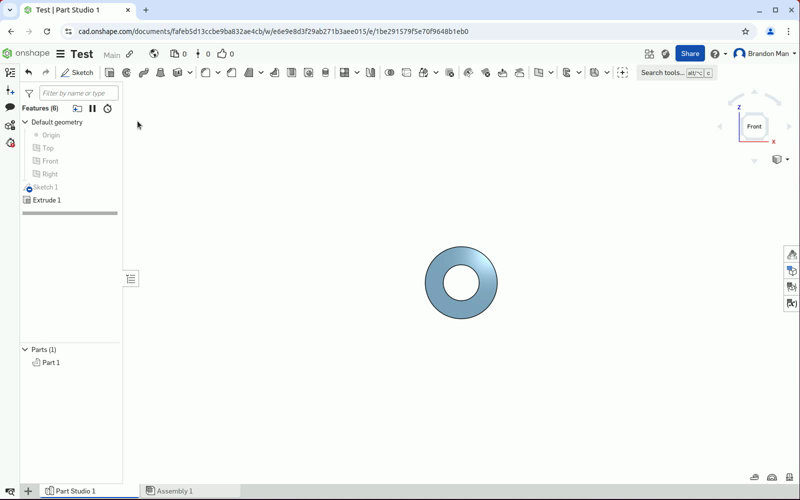
key(shift+h)
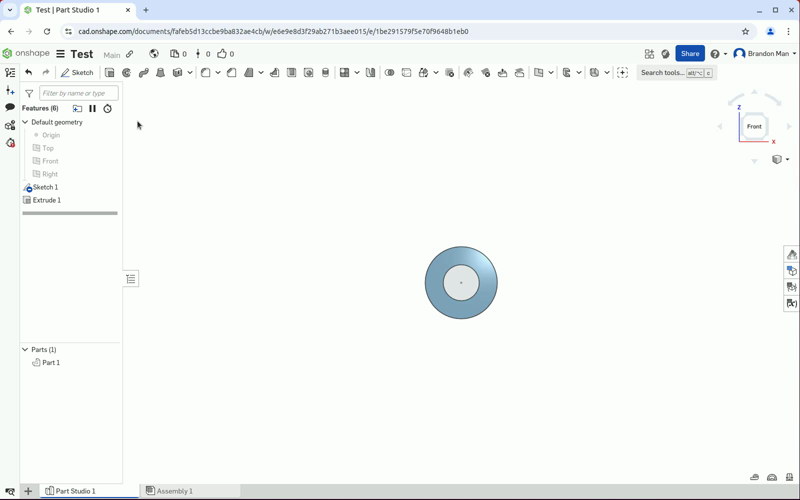
key(shift+h)
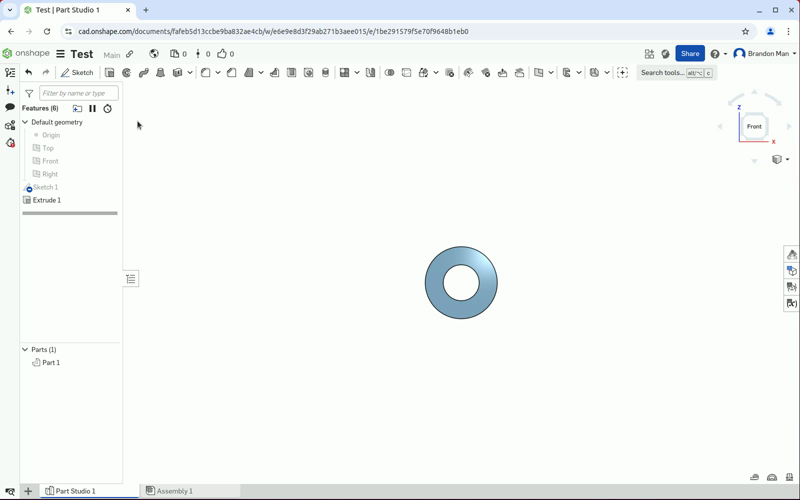
mouse_move(73, 189)
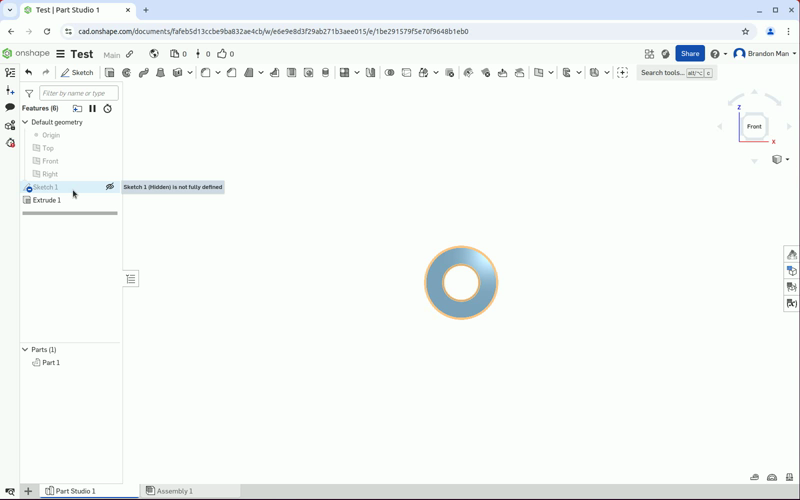
click(73, 189)
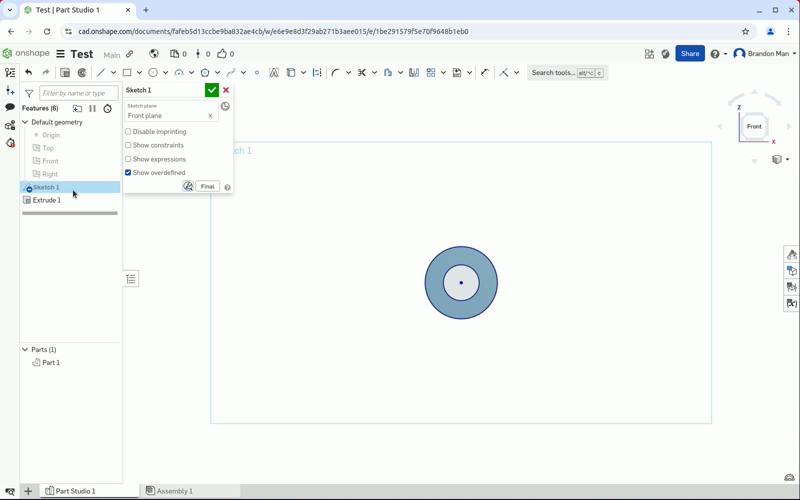
mouse_move(229, 92)
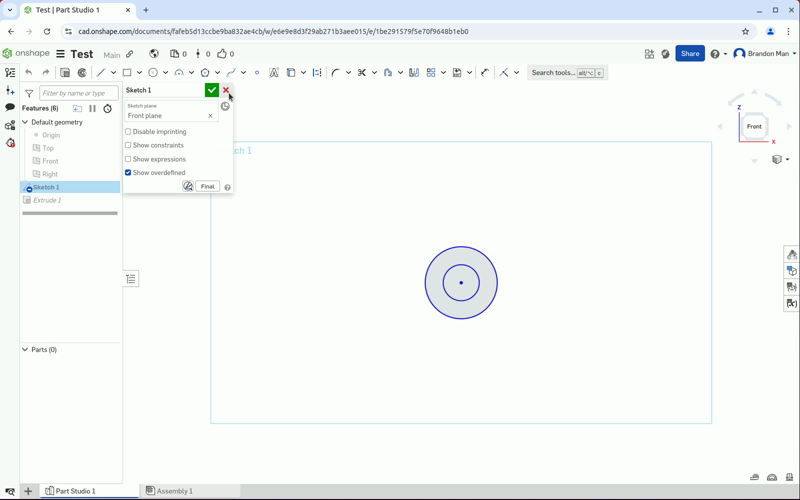
click(229, 92)
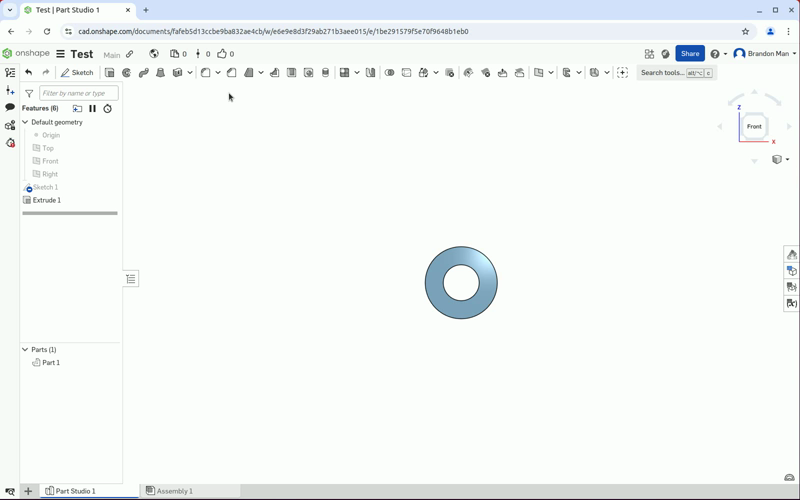
mouse_move(541, 75)
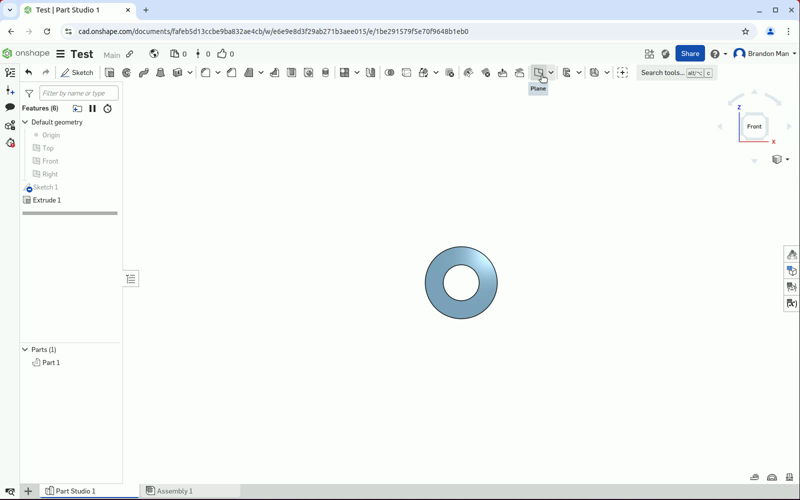
click(541, 75)
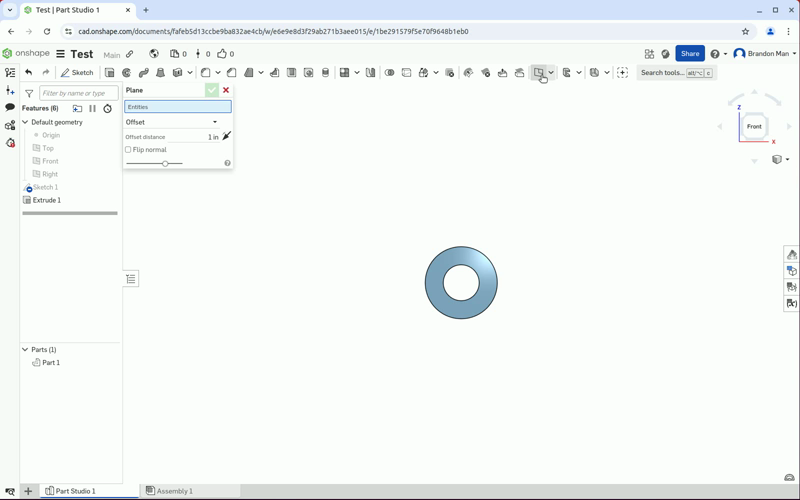
mouse_move(73, 163)
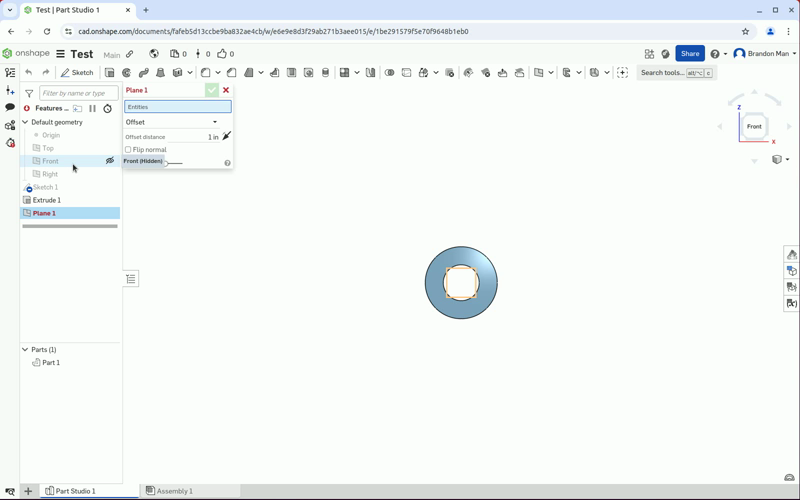
click(73, 163)
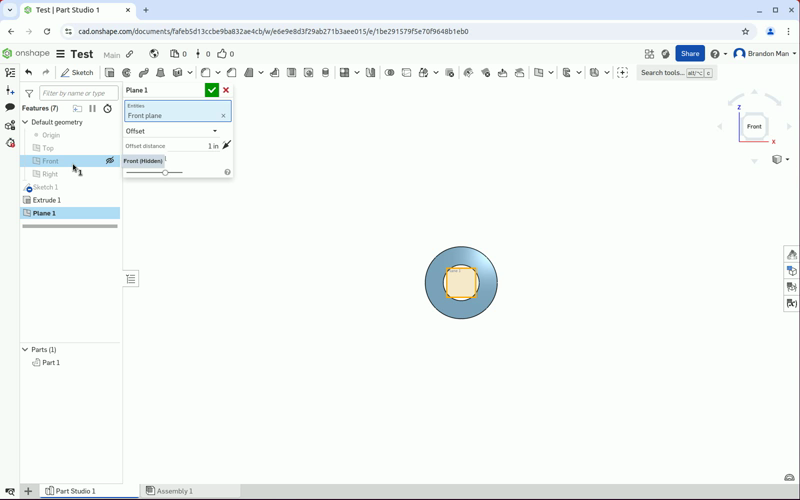
key(tab, 2)
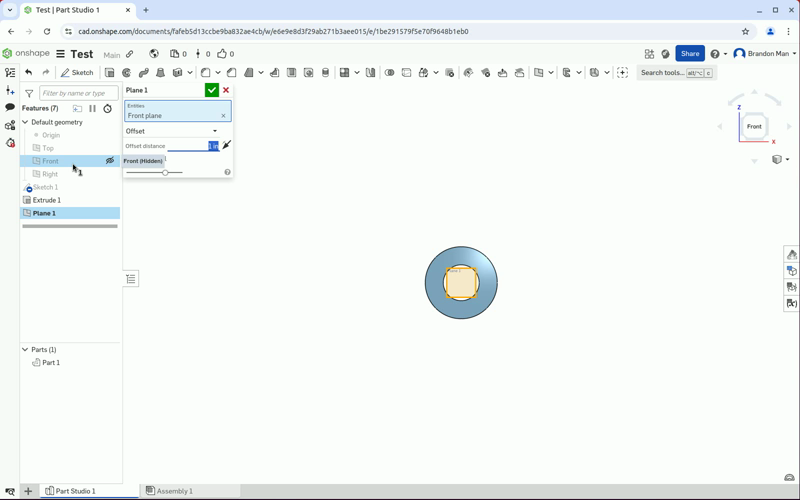
text(3.605)
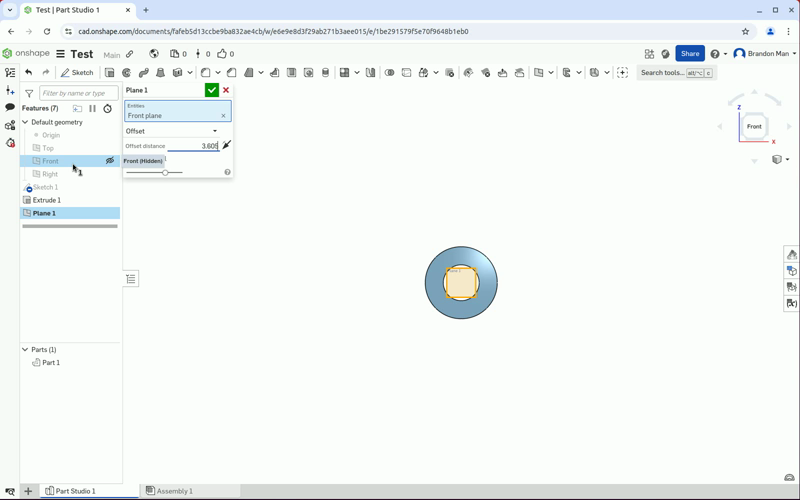
key(enter, 2)
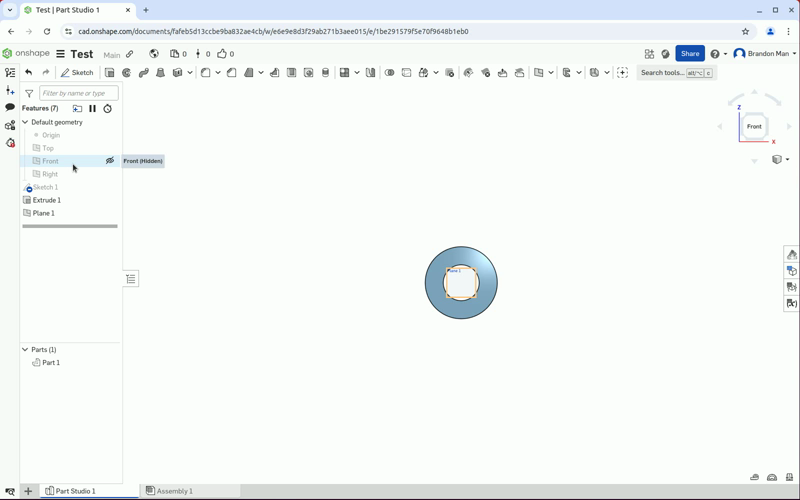
key(shift+s)
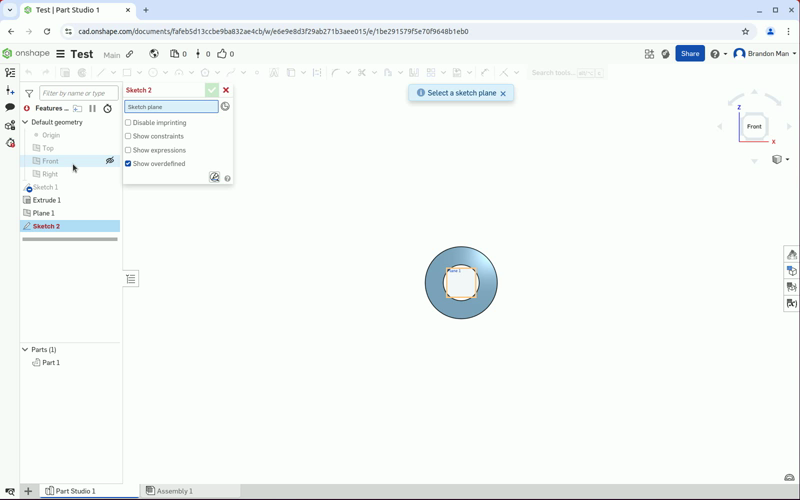
mouse_move(73, 215)
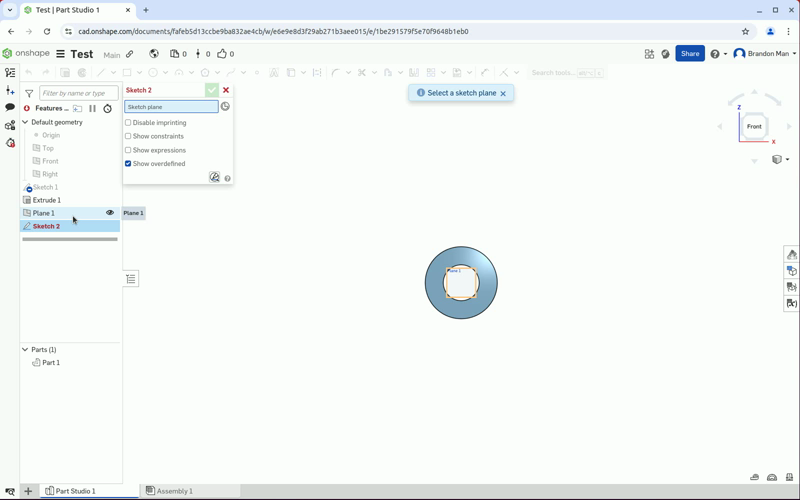
click(73, 215)
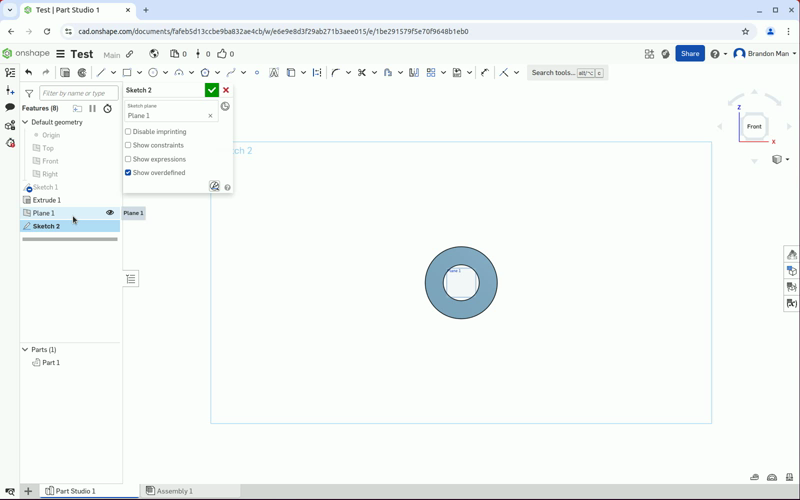
mouse_move(73, 352)
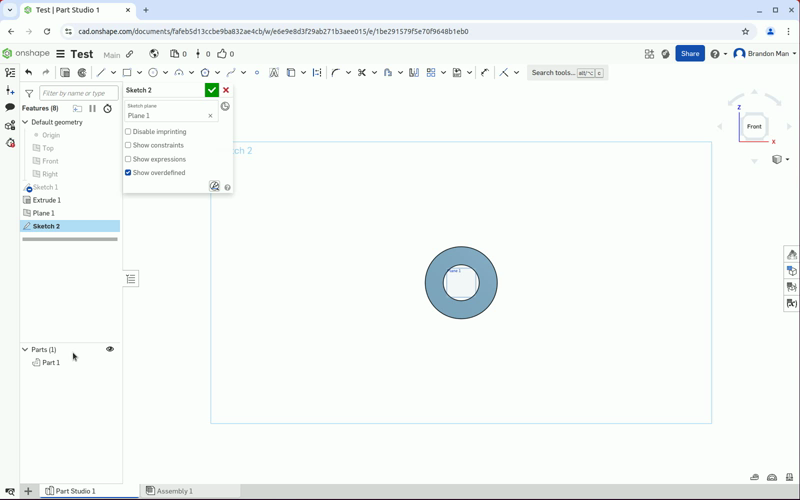
key(y)
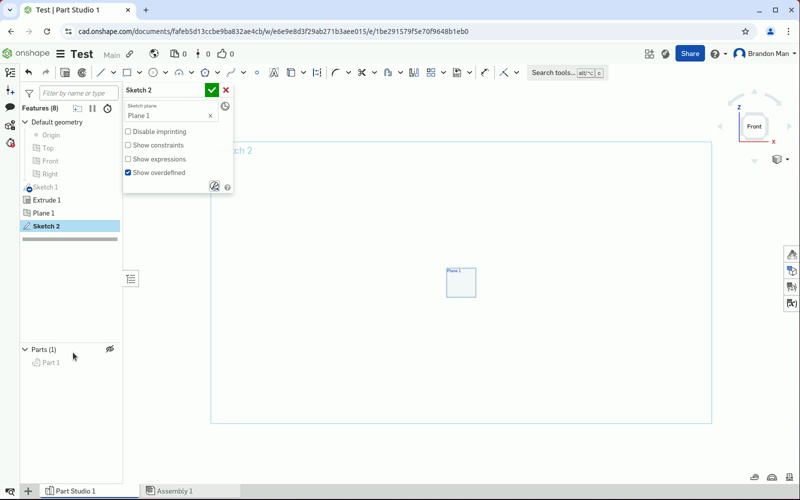
key(c)
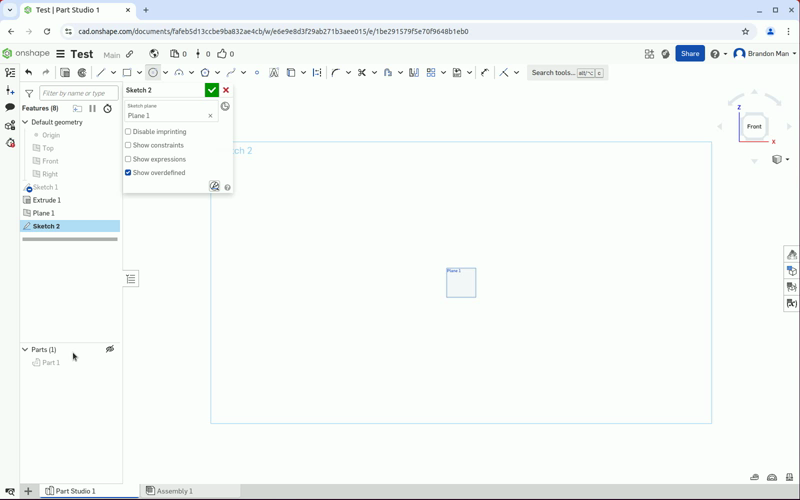
key_down(shift)
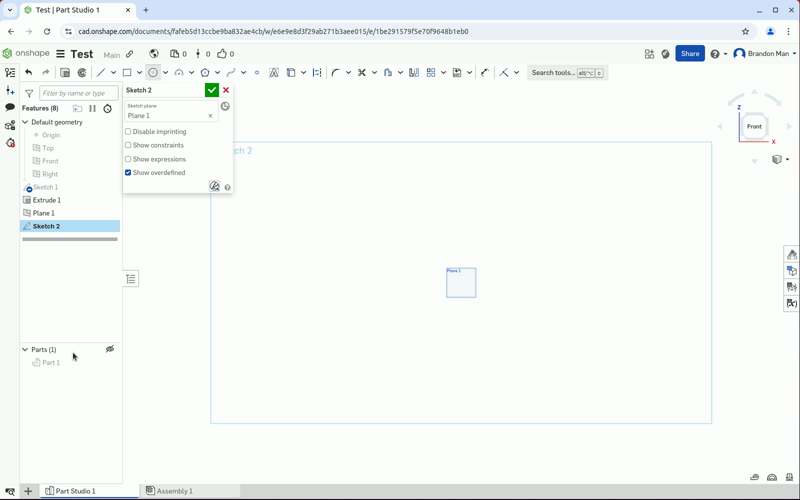
mouse_move(460, 282)
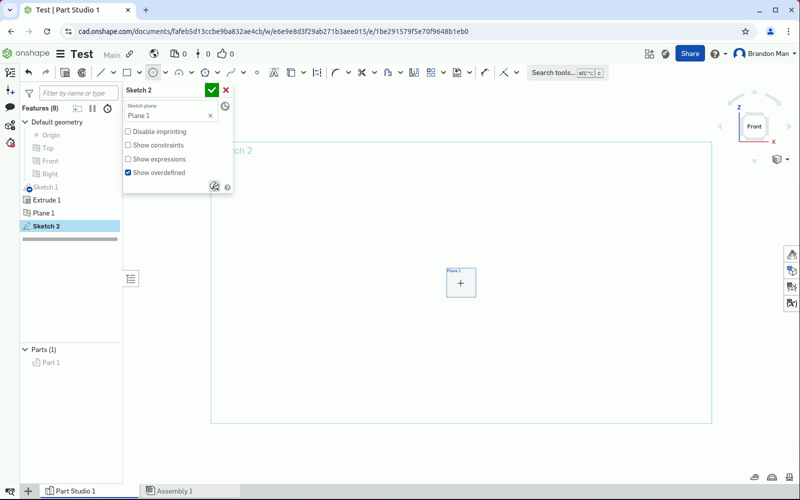
click(460, 282)
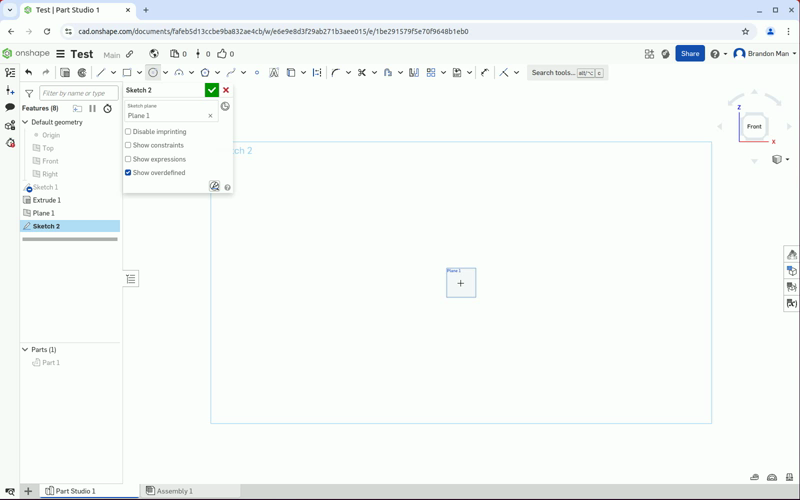
key_up(shift)
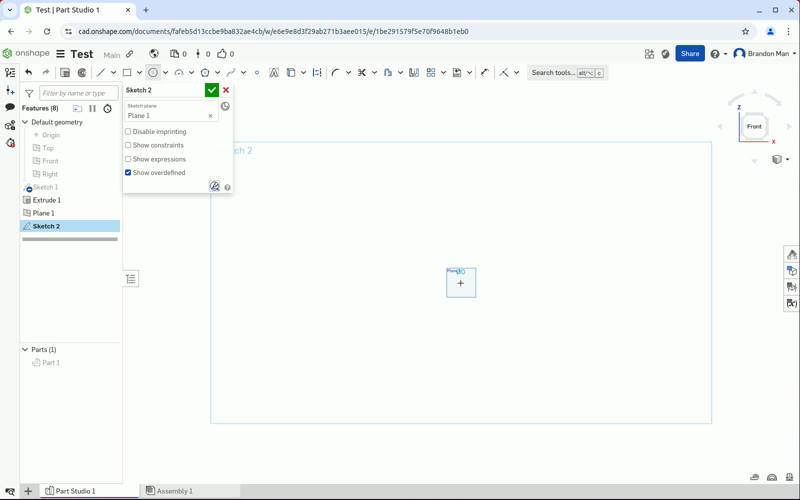
mouse_move(492, 282)
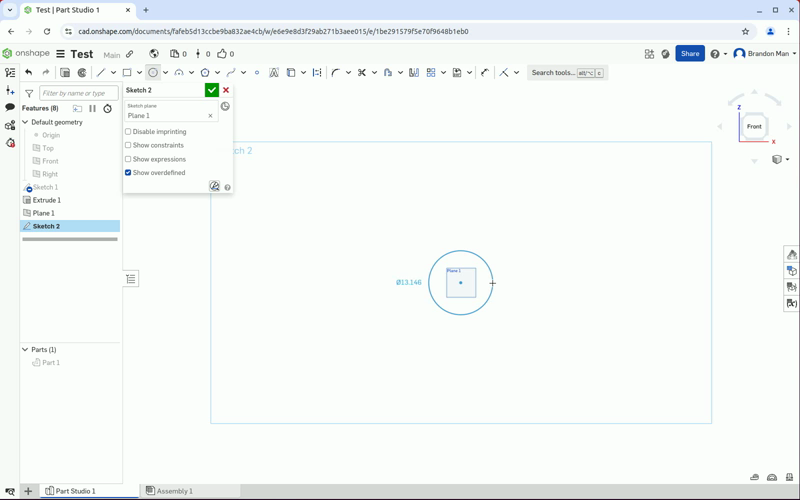
click(492, 282)
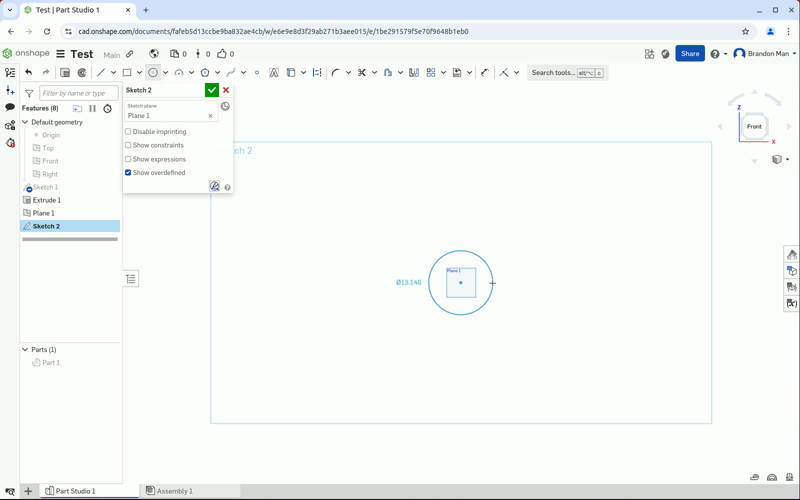
key(esc)
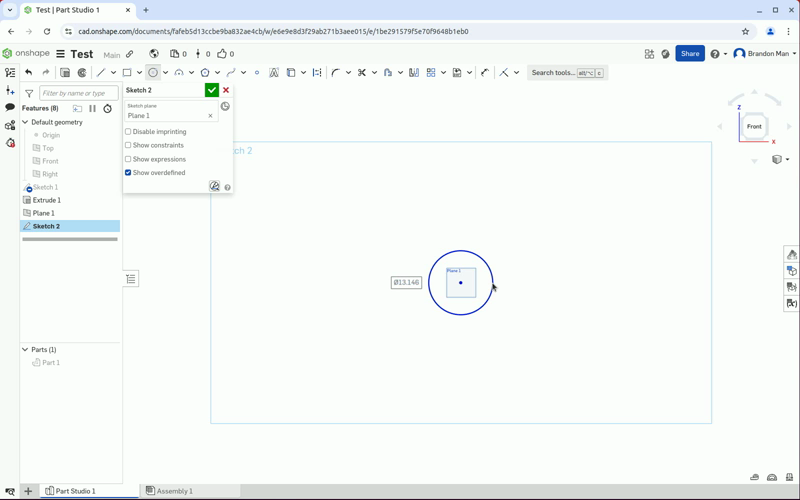
key(c)
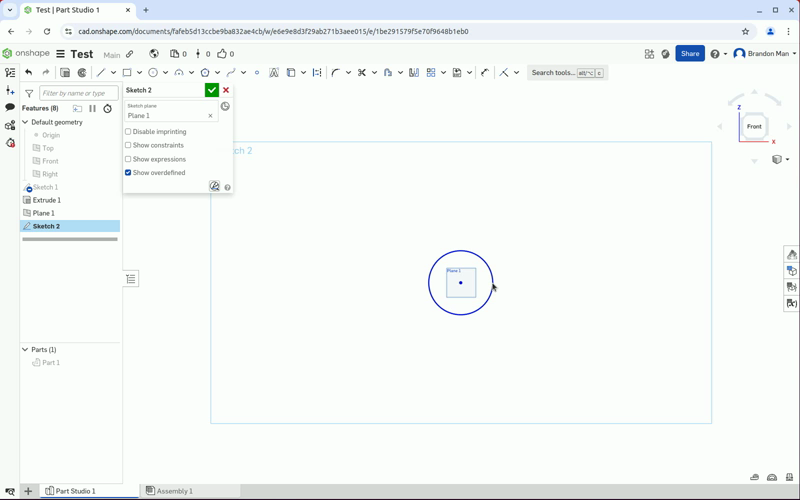
key_down(shift)
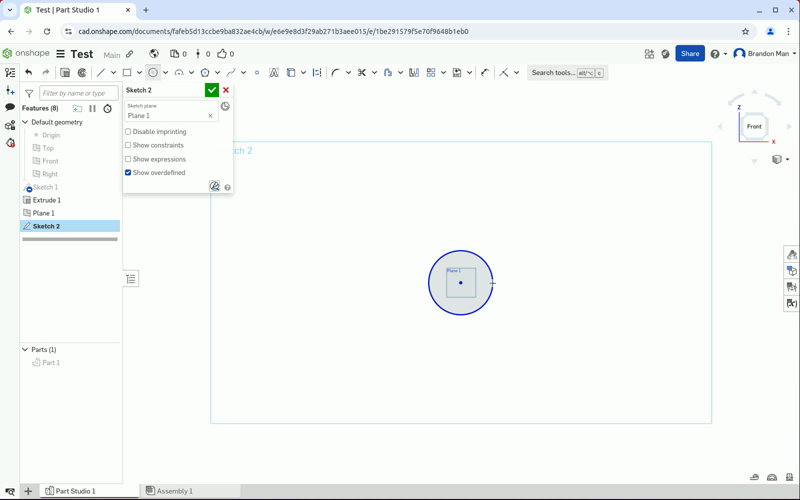
mouse_move(460, 282)
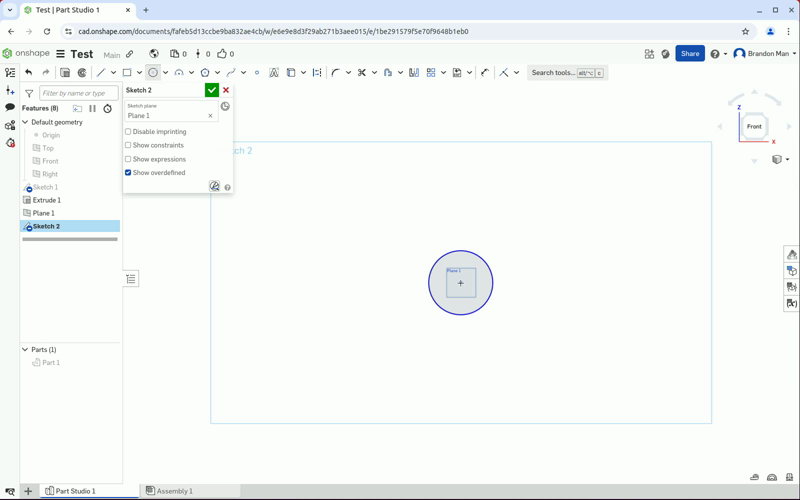
click(460, 282)
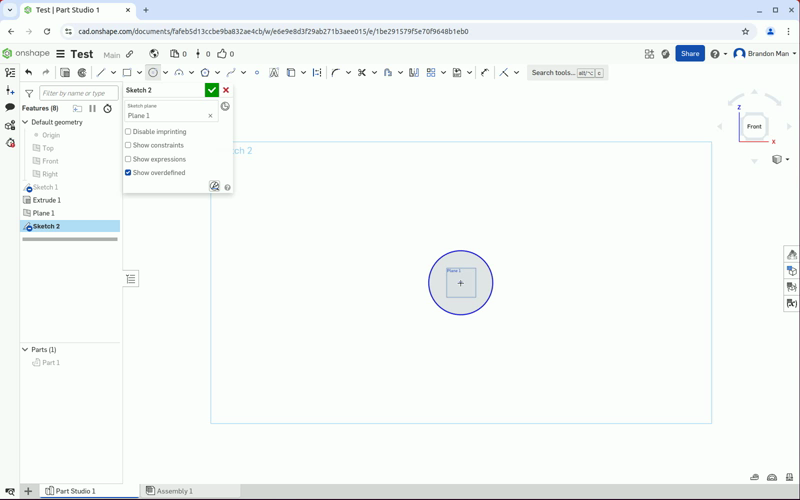
key_up(shift)
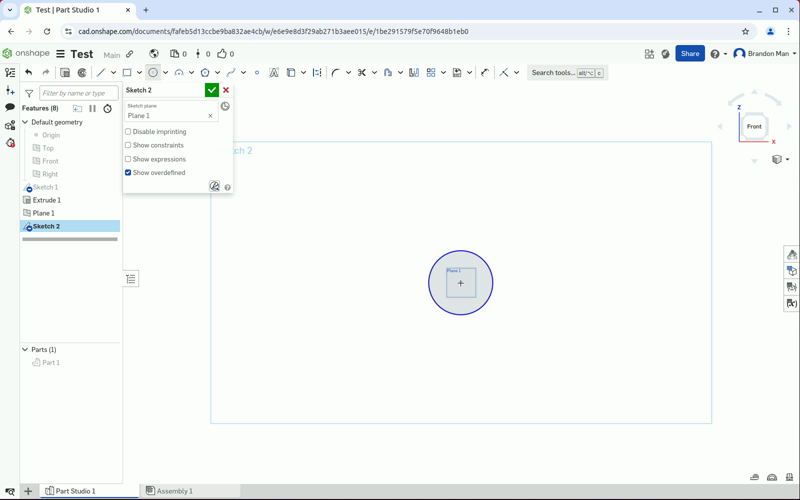
mouse_move(478, 282)
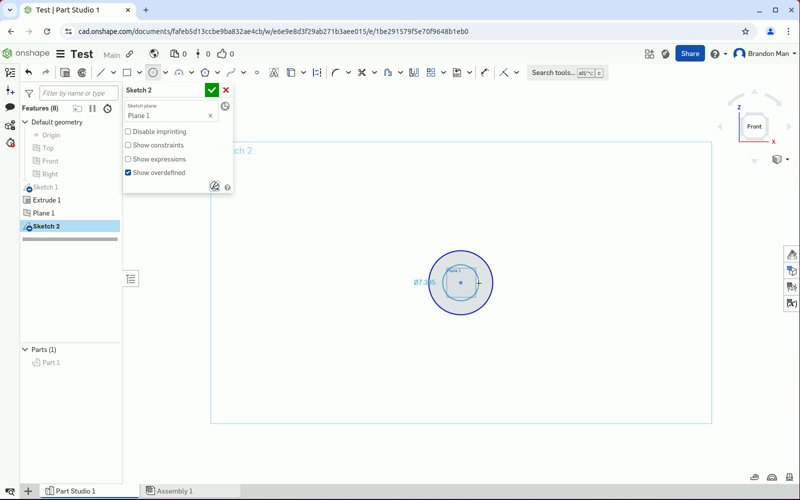
click(478, 282)
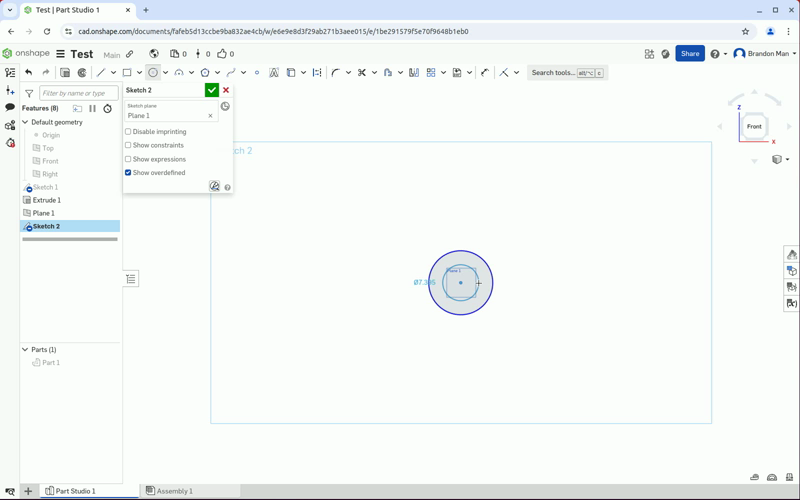
key(esc)
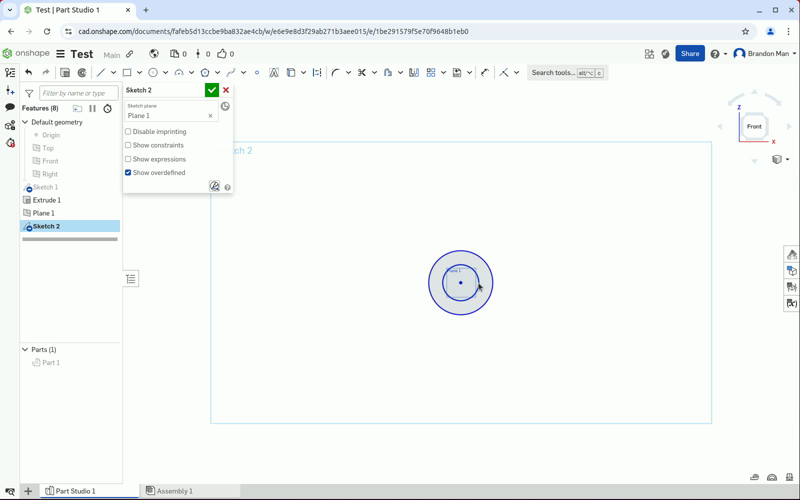
mouse_move(474, 298)
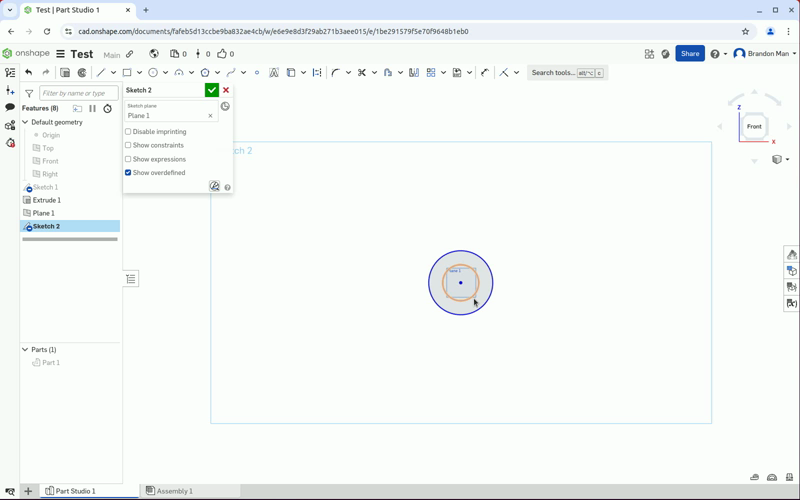
click(474, 298)
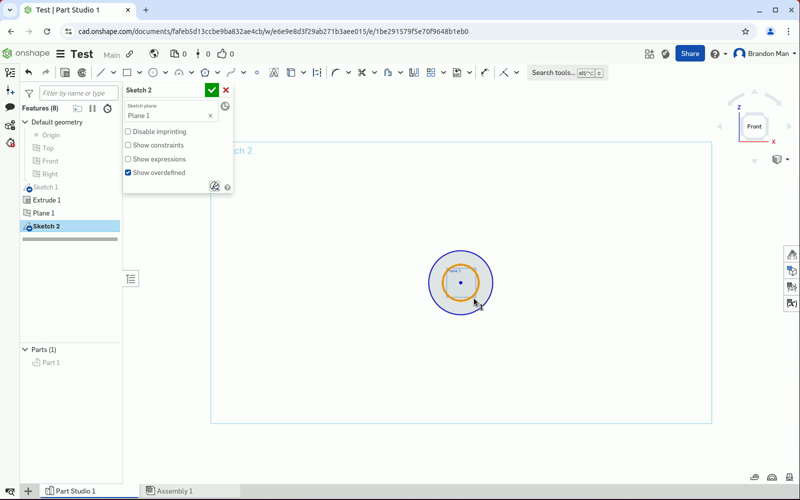
mouse_move(73, 352)
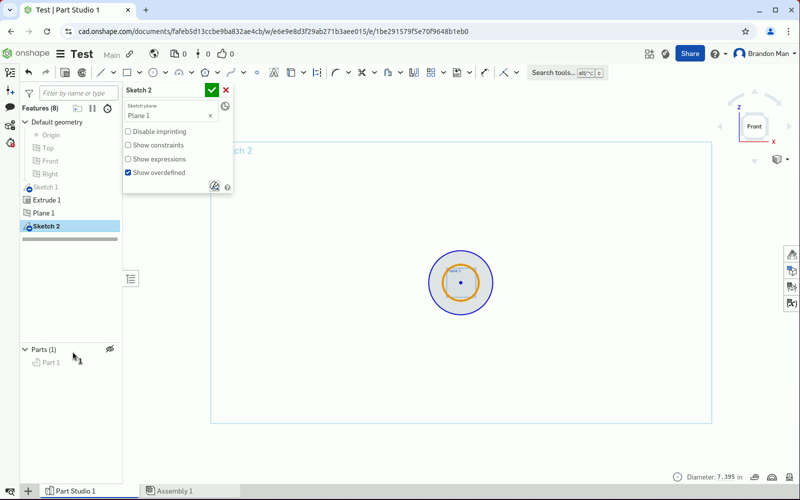
key(shift+y)
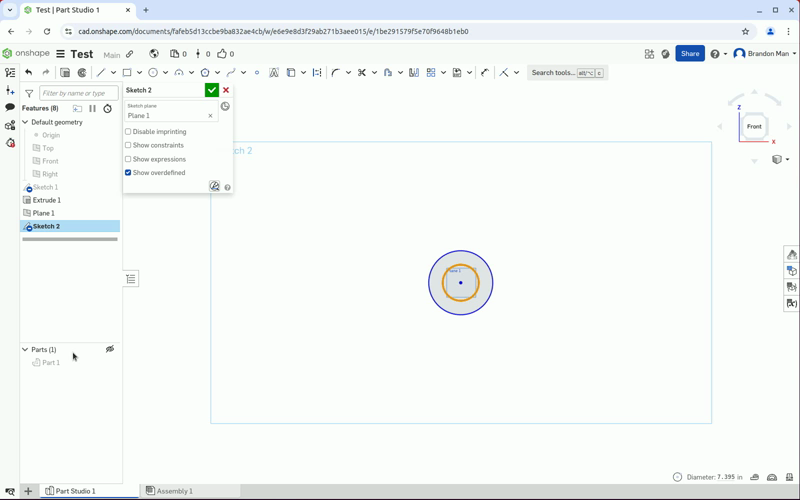
key(shift+e)
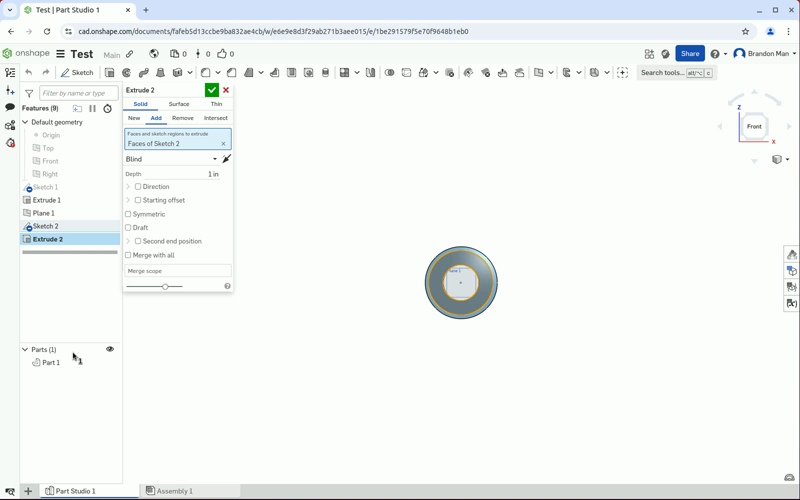
mouse_move(143, 106)
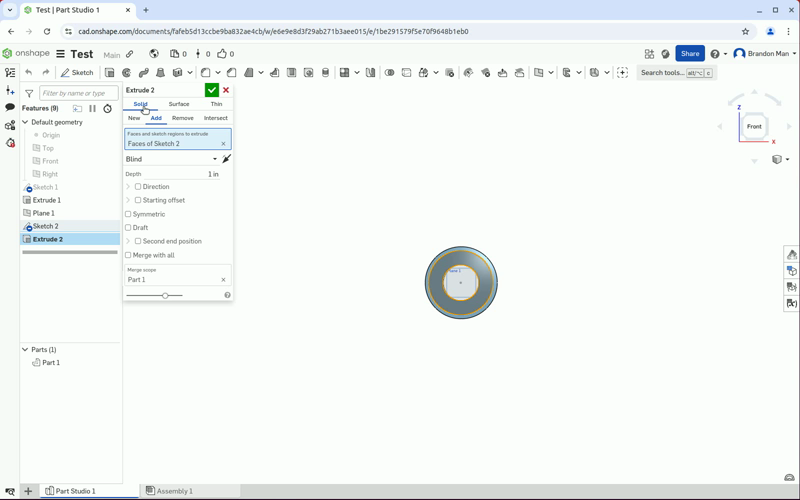
click(143, 106)
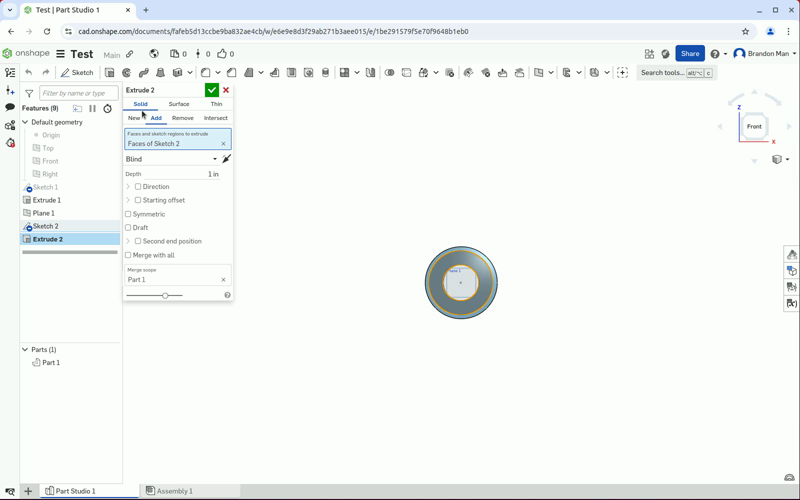
mouse_move(137, 120)
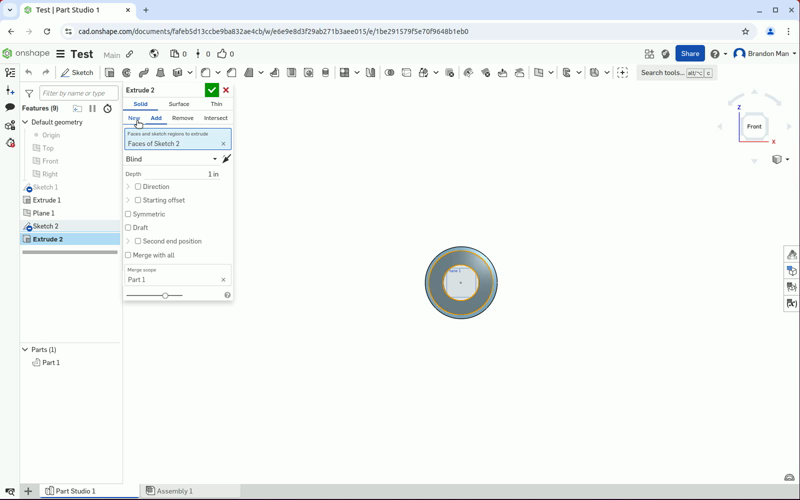
click(137, 120)
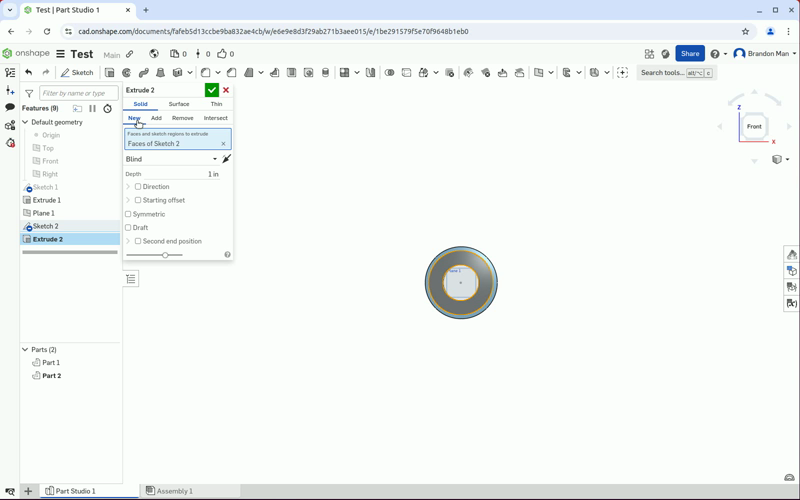
key(tab, 4)
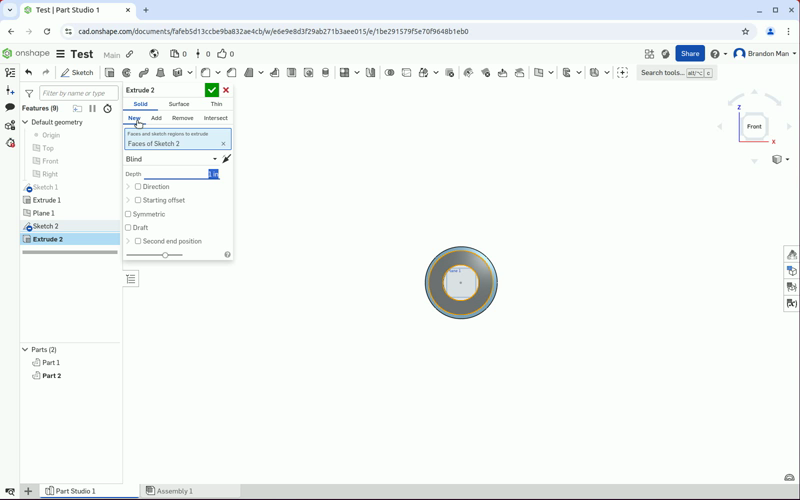
text(1.204)
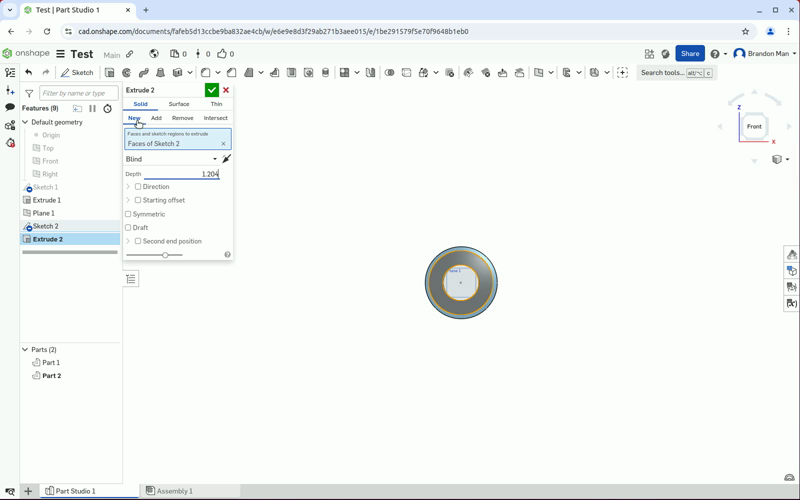
key(enter)
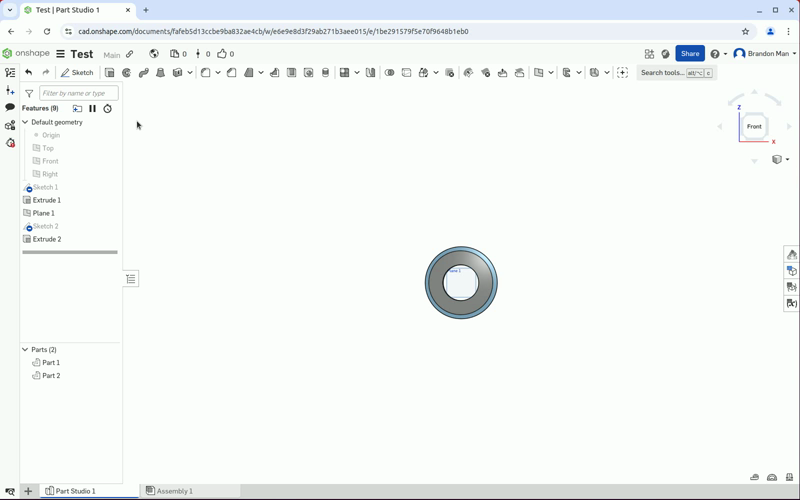
key(shift+h)
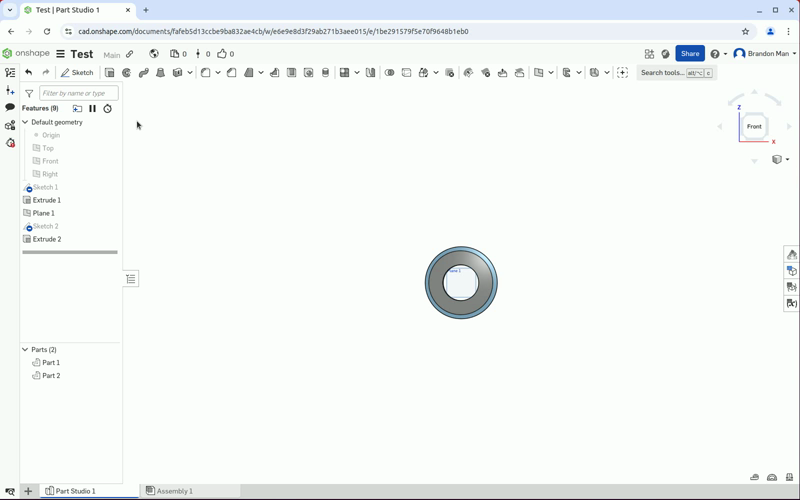
key(shift+h)
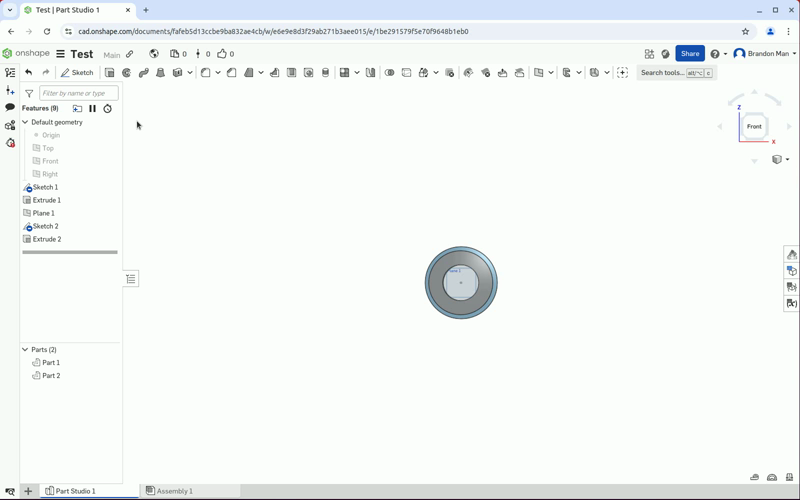
key(shift+7)
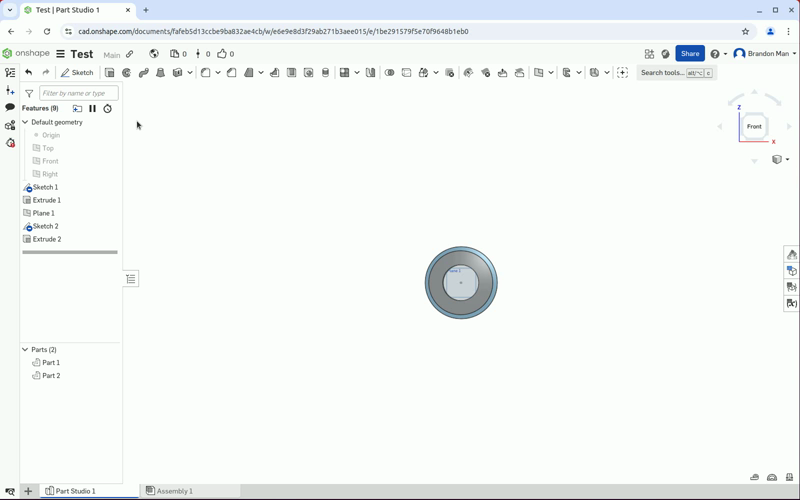
key(left, 2)
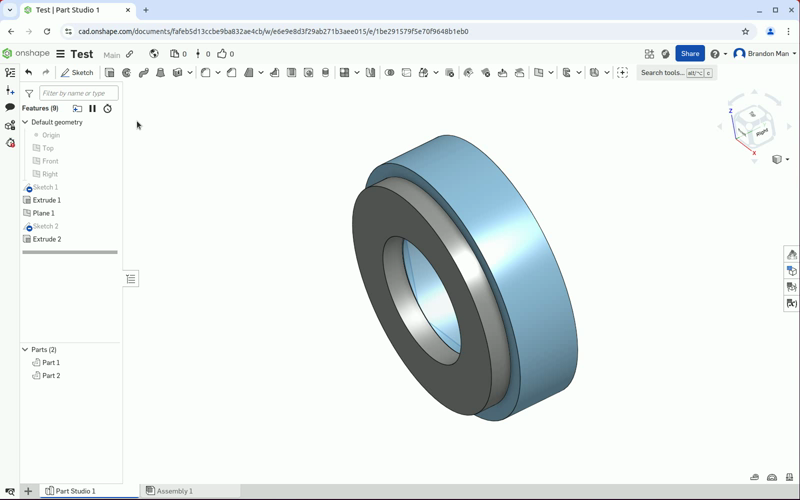
key(down, 2)
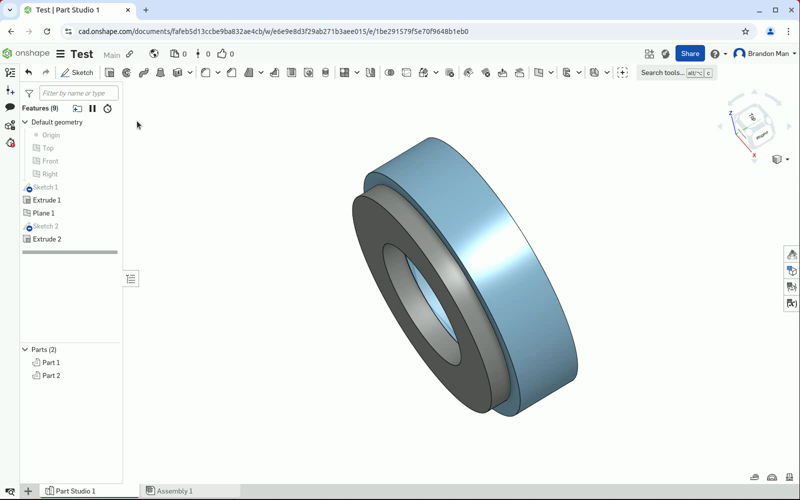
key(up, 2)
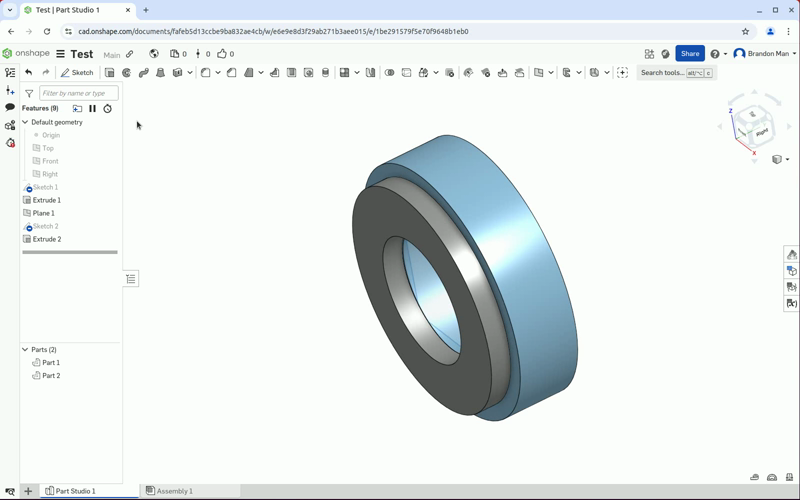
key(right, 2)
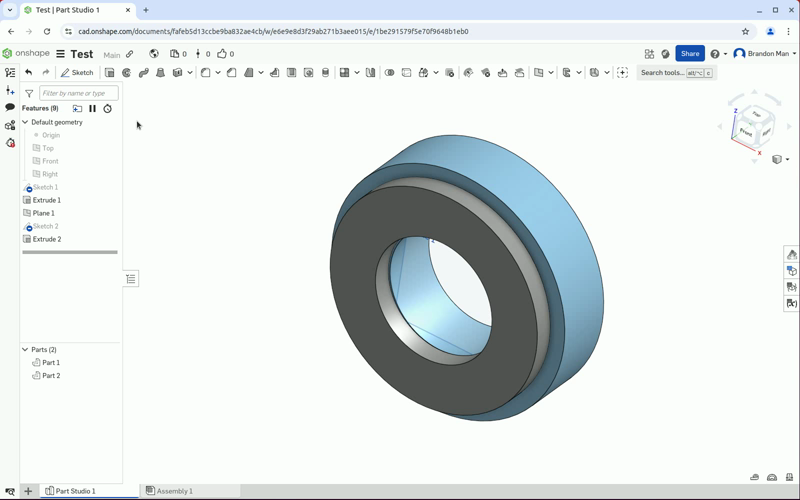
mouse_move(73, 189)
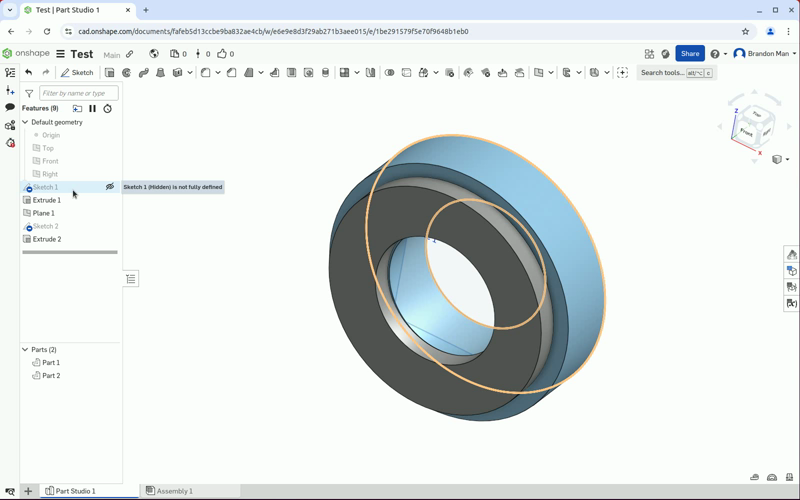
click(73, 189)